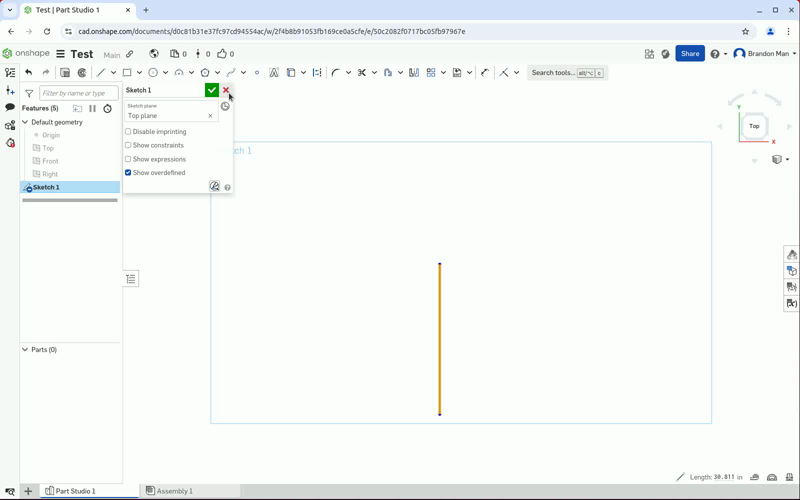
key(shift+h)
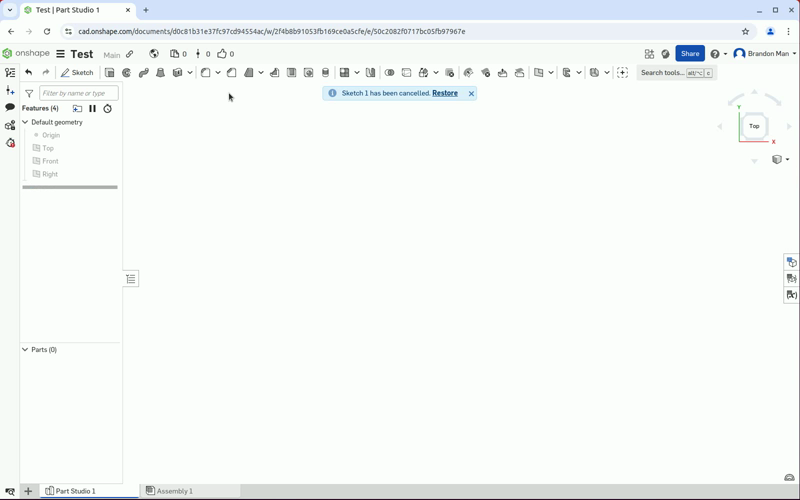
mouse_move(73, 352)
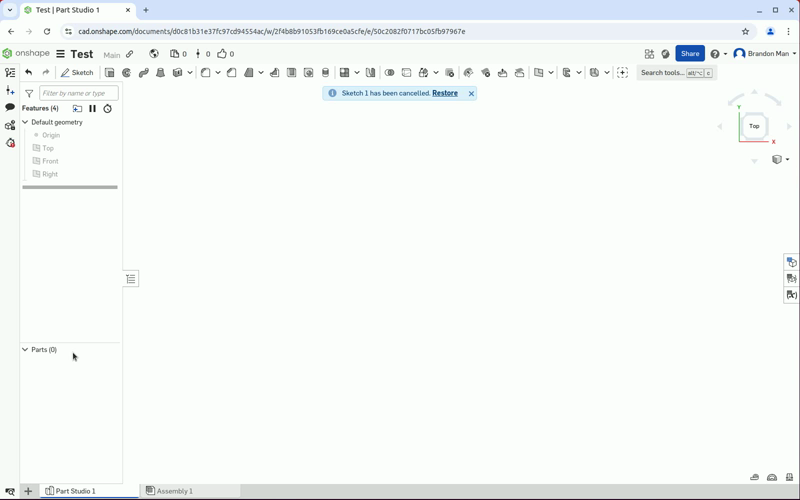
key(y)
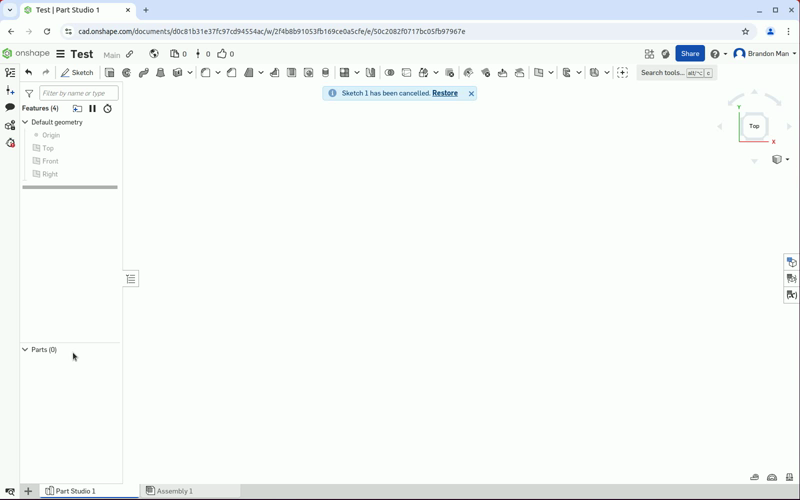
key(shift+p)
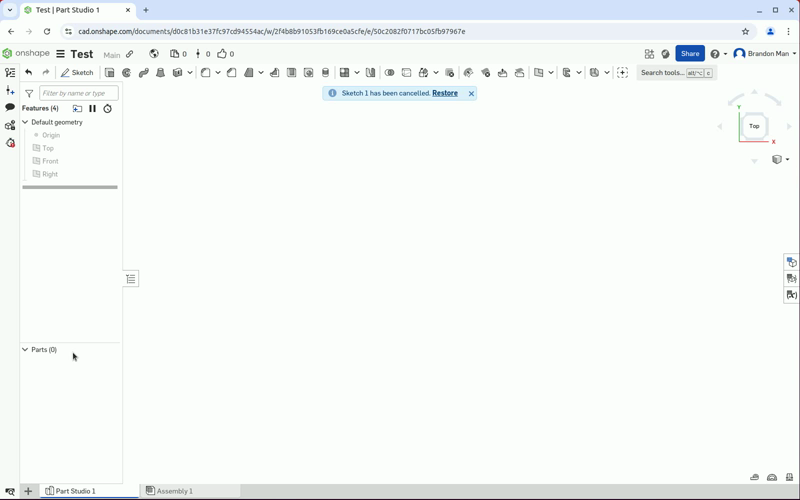
key(space)
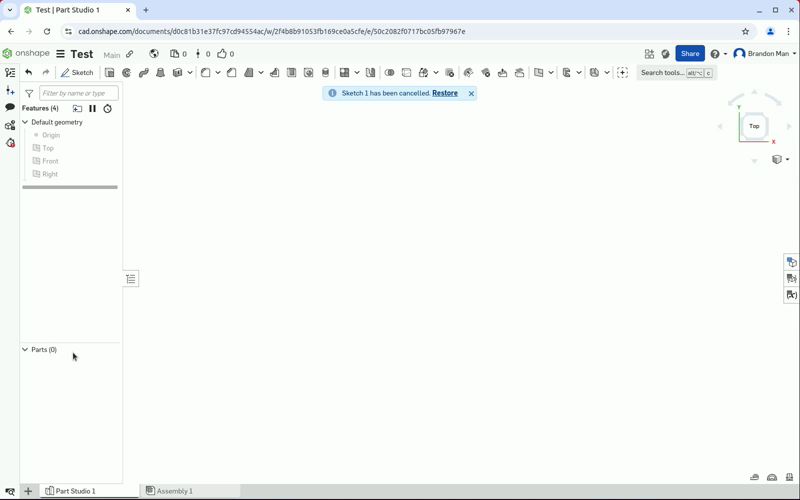
key_down(shift)
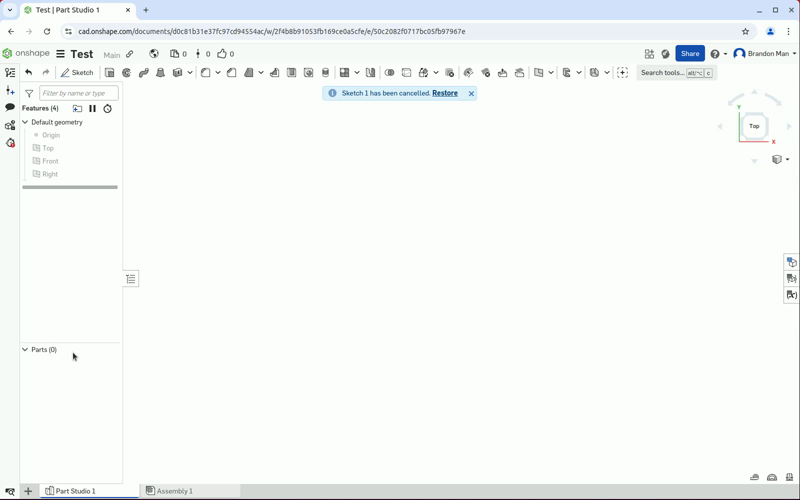
key(up)
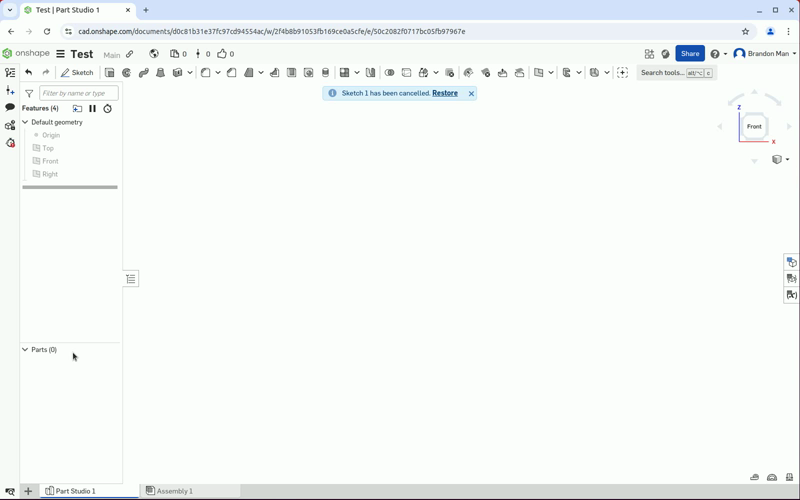
key_up(shift)
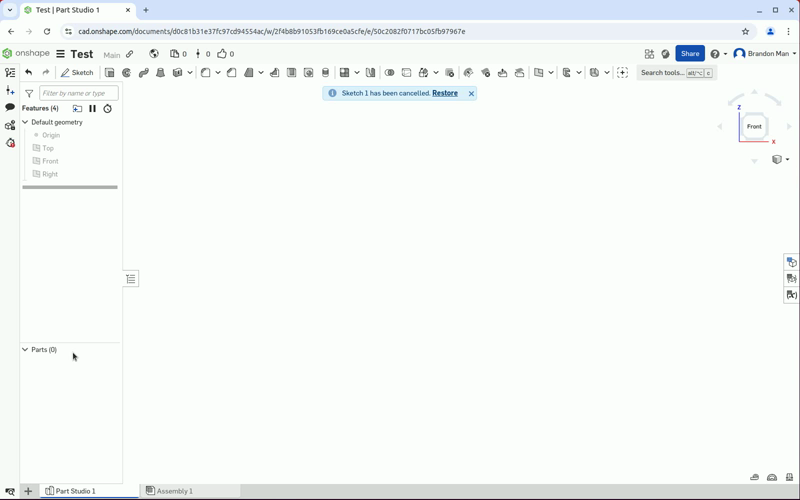
mouse_move(73, 352)
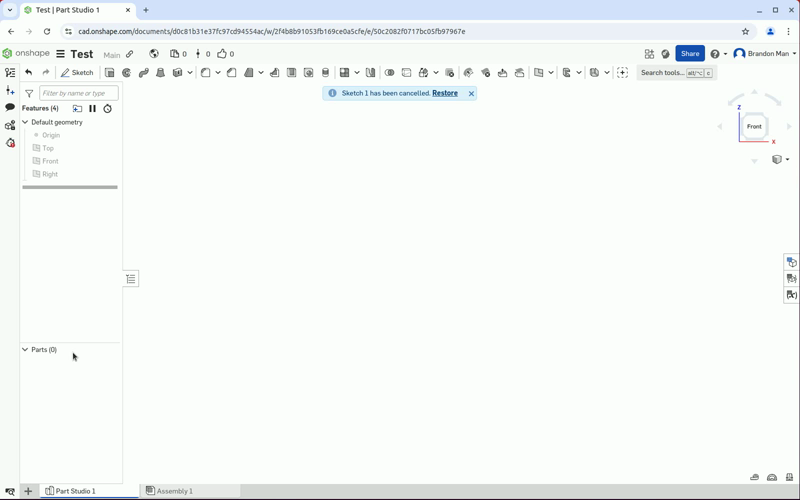
key(shift+y)
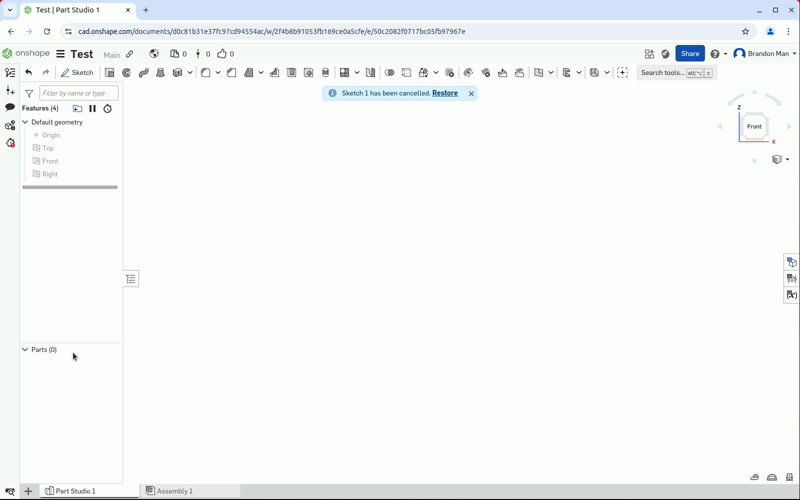
key(shift+s)
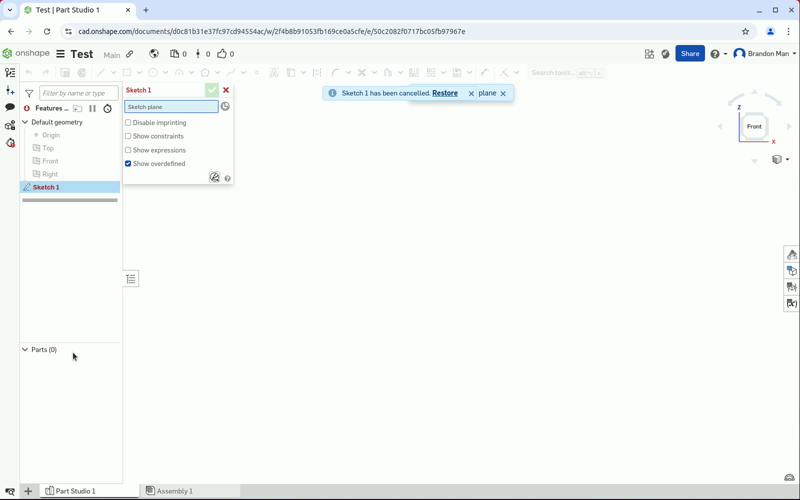
mouse_move(73, 163)
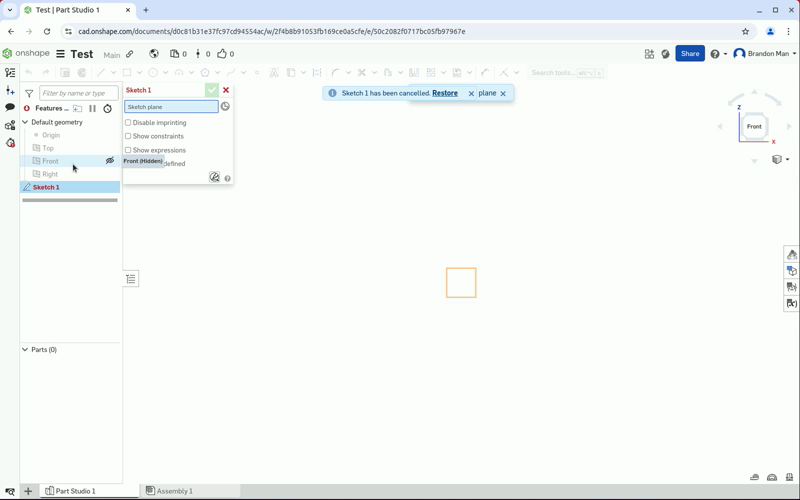
click(73, 163)
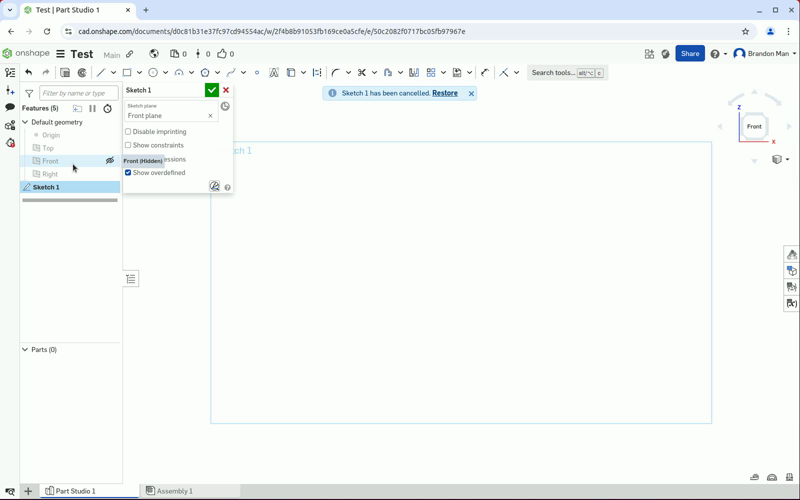
mouse_move(73, 352)
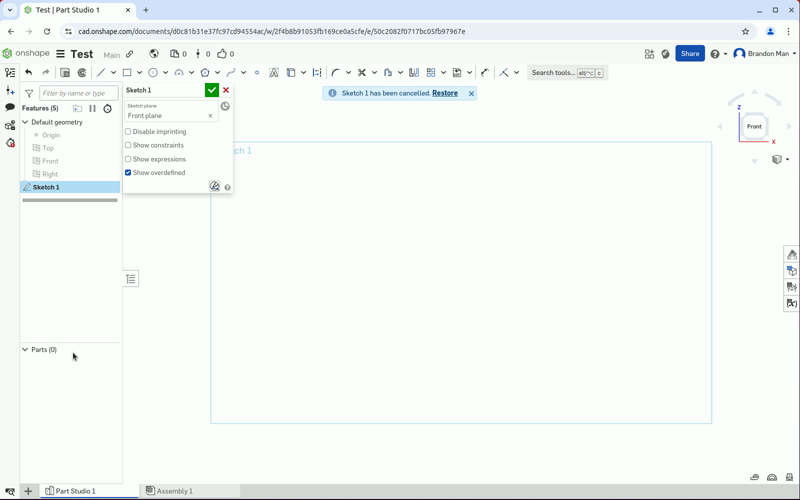
key(y)
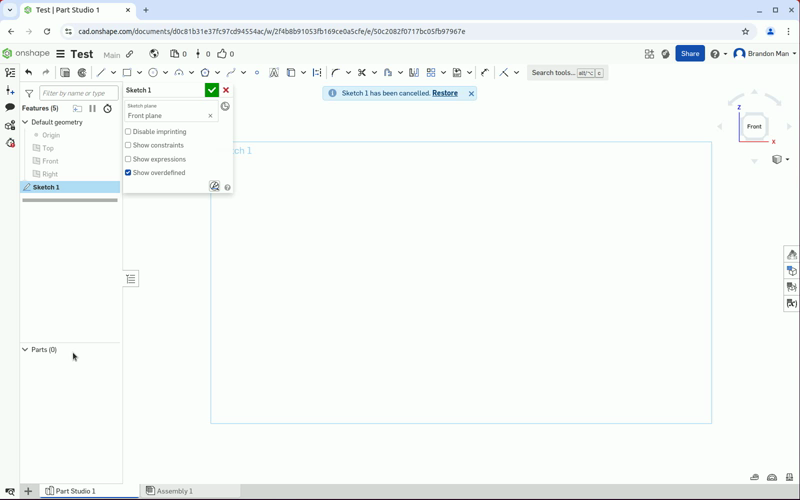
key(l)
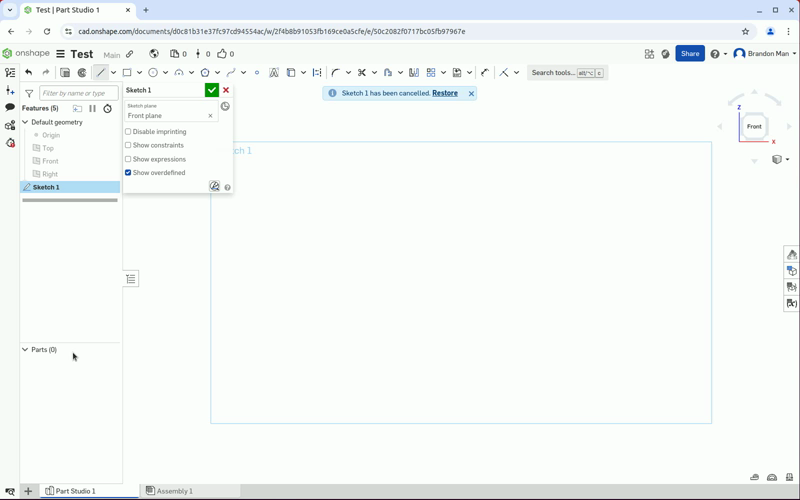
key_down(shift)
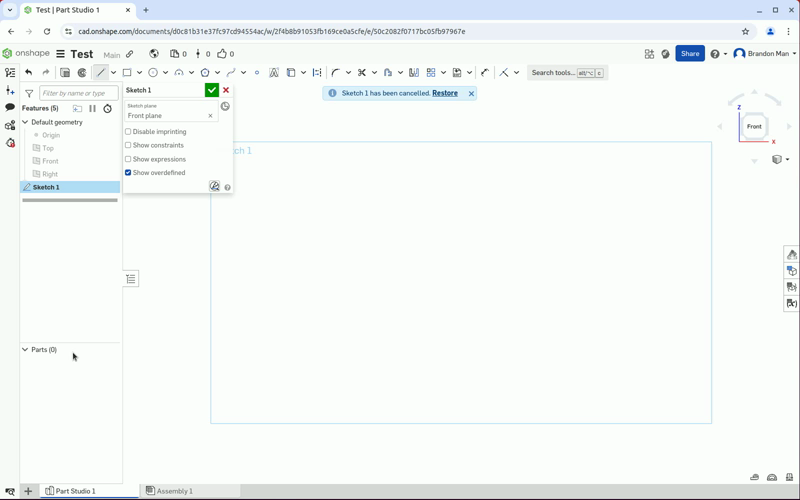
mouse_move(460, 282)
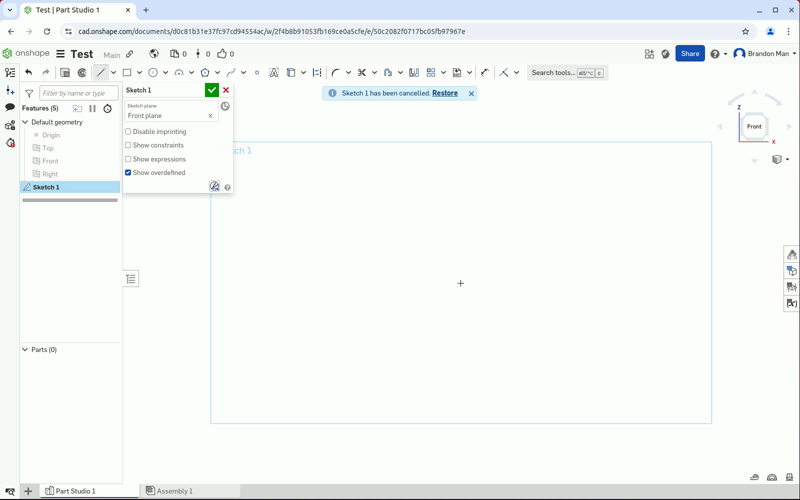
click(460, 282)
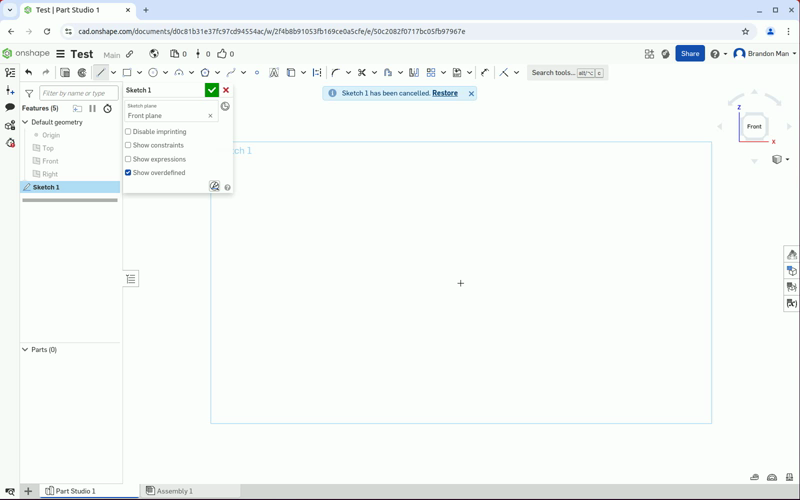
key_up(shift)
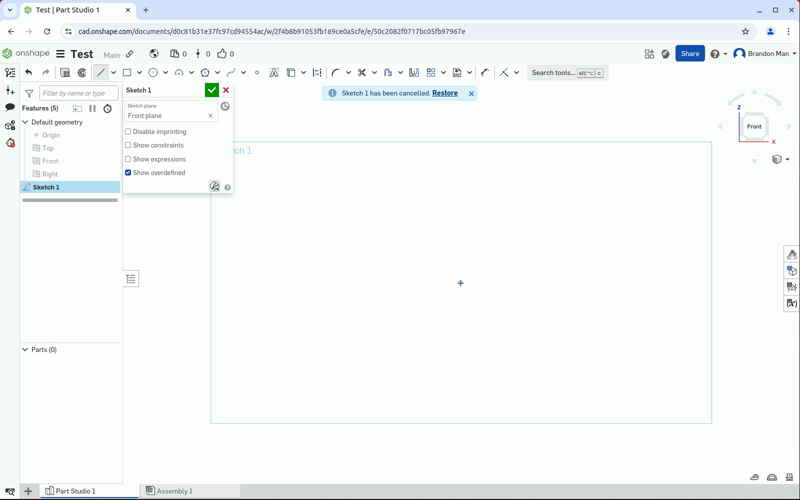
key_down(shift)
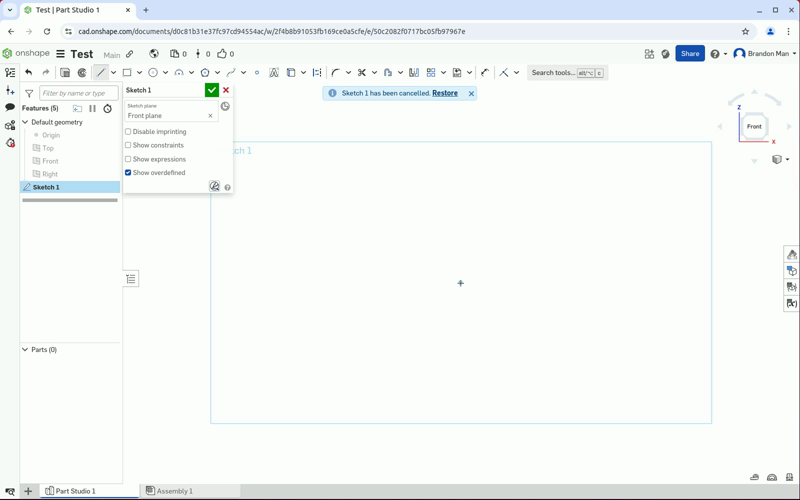
mouse_move(573, 282)
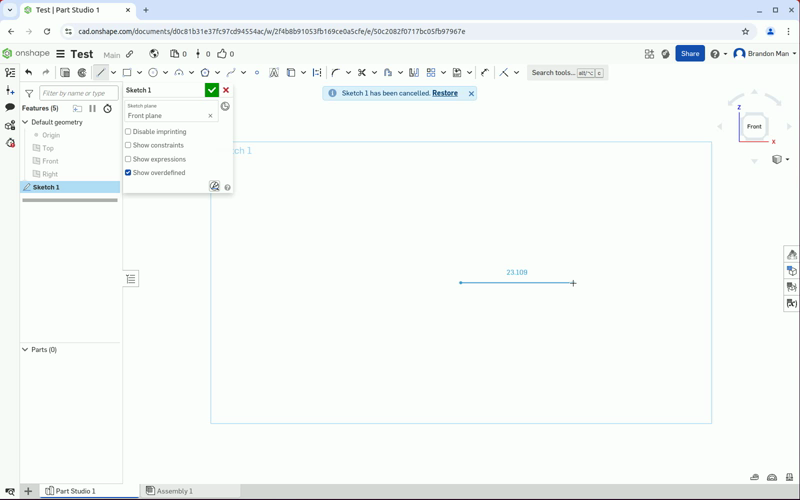
click(573, 282)
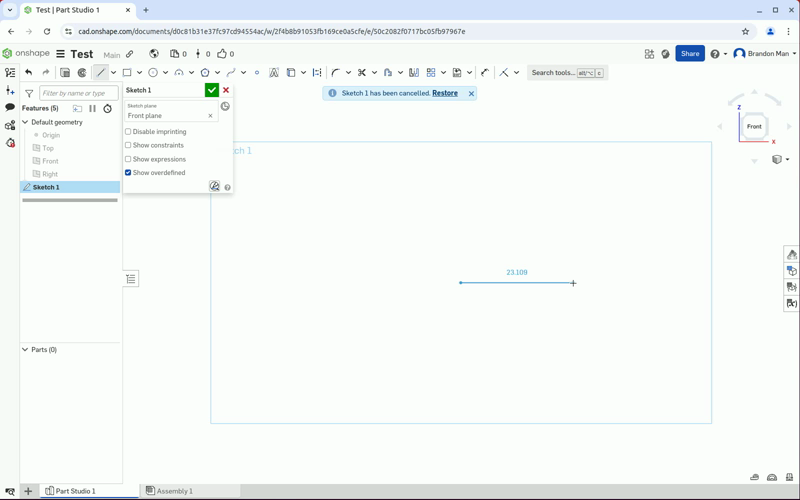
key_up(shift)
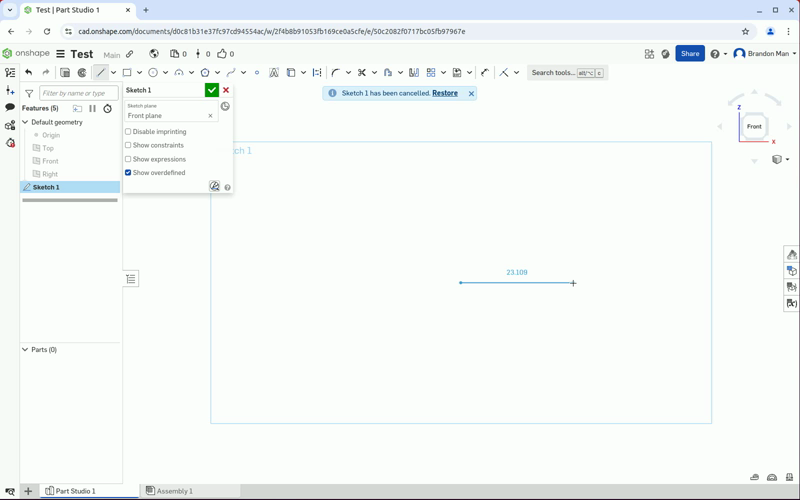
key_down(shift)
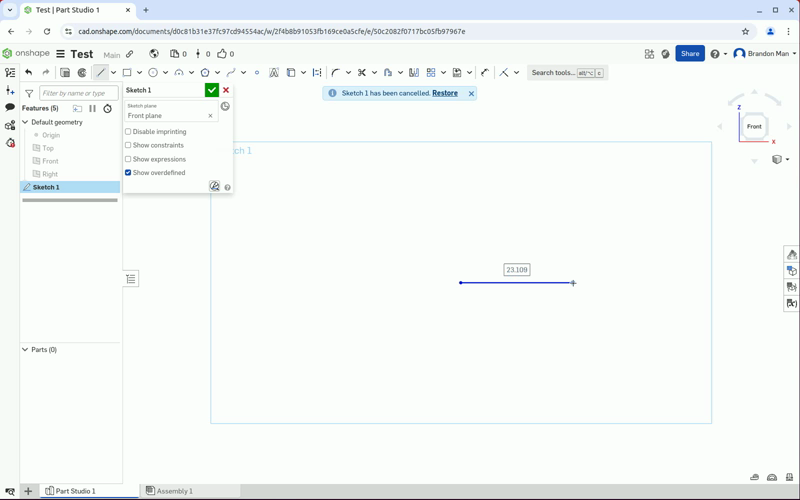
mouse_move(589, 282)
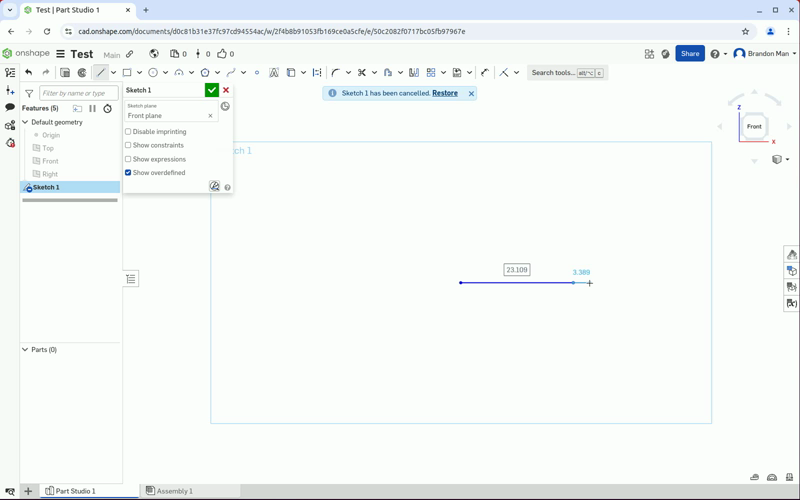
mouse_move(573, 275)
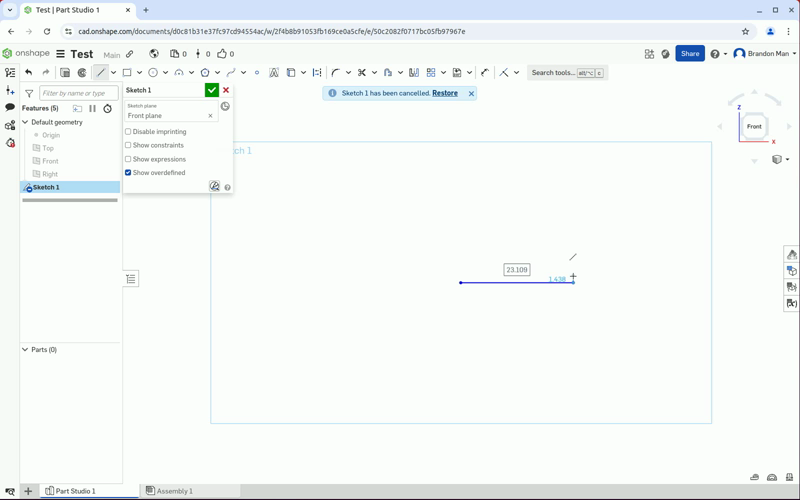
scroll(6)
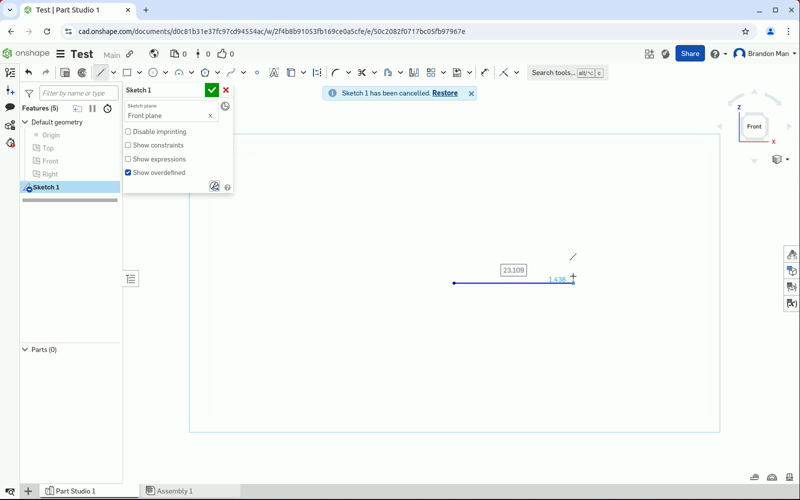
scroll(6)
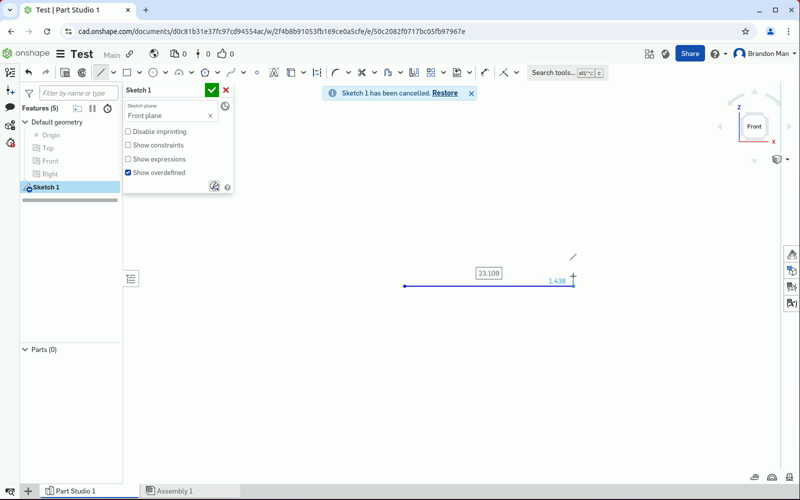
scroll(6)
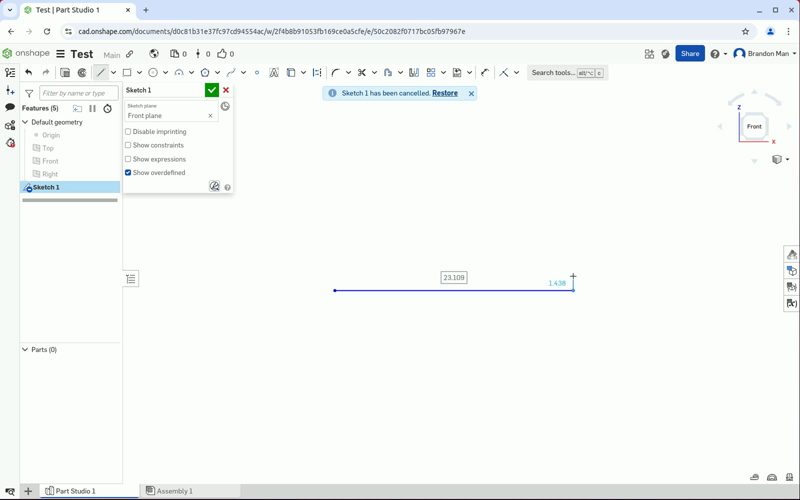
scroll(6)
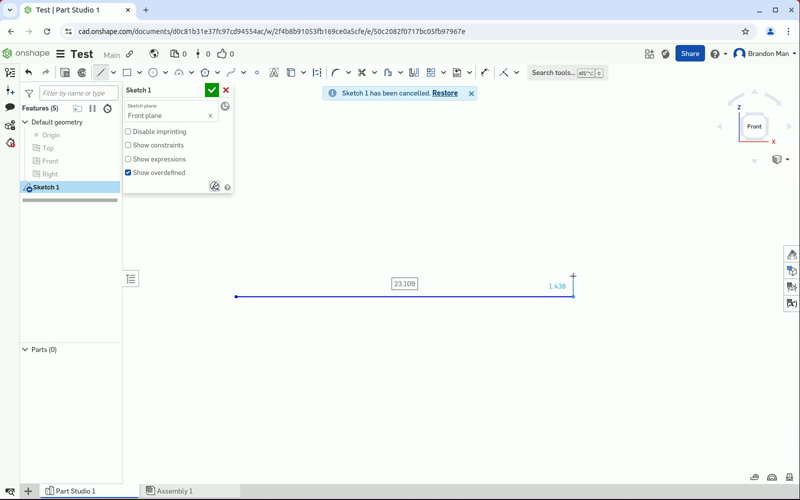
scroll(6)
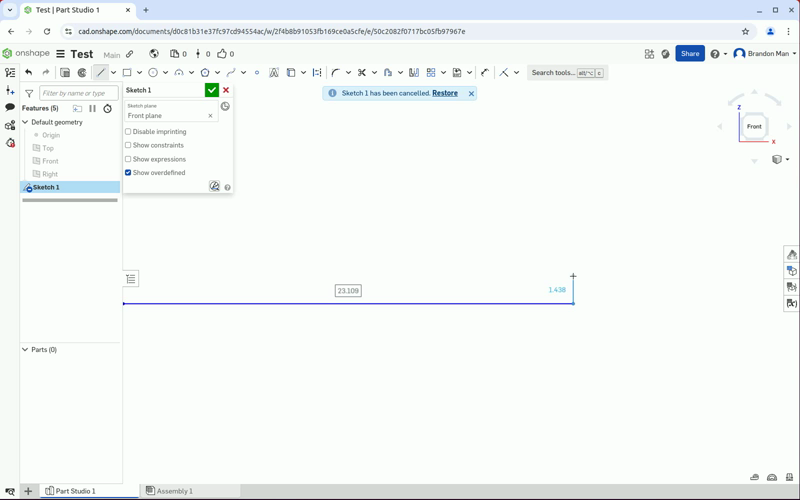
scroll(6)
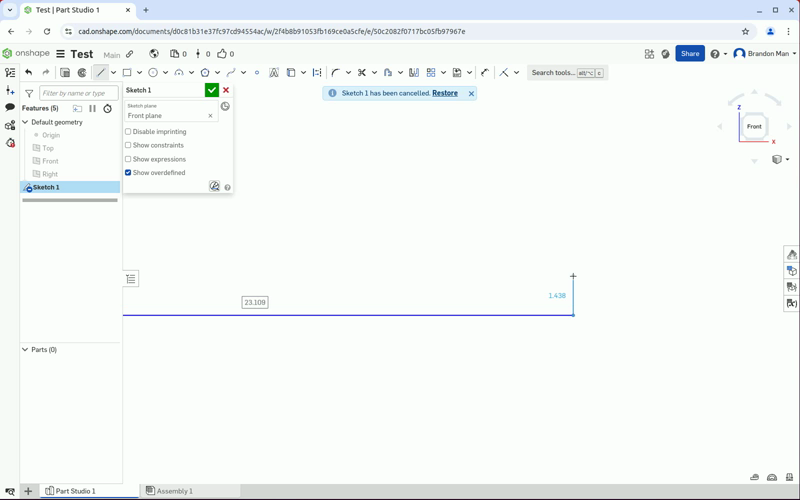
scroll(6)
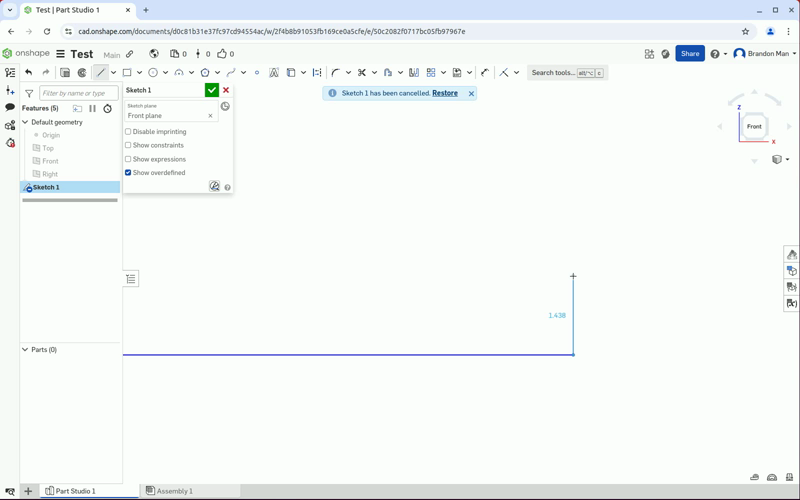
click(573, 275)
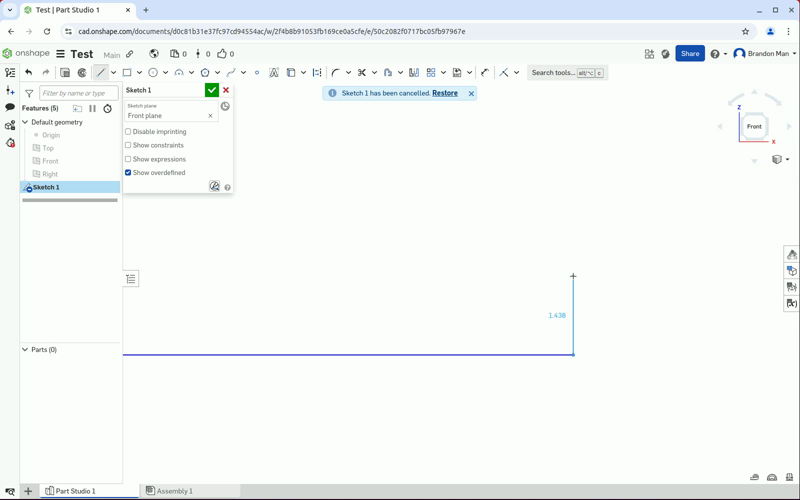
scroll(-6)
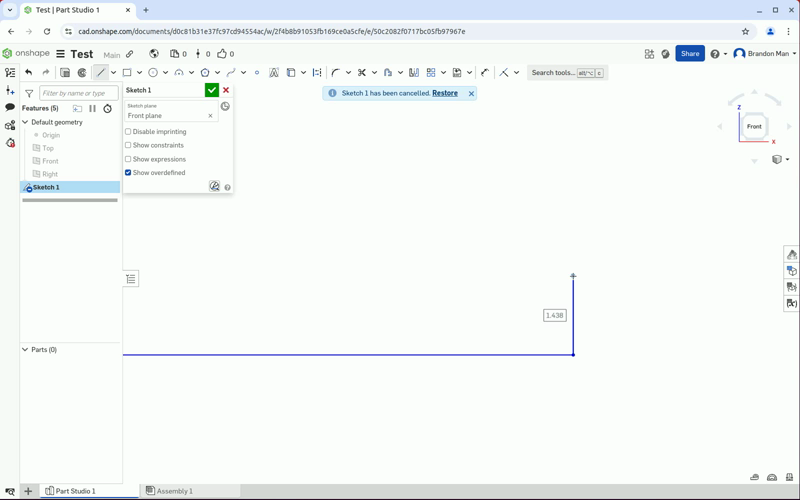
scroll(-6)
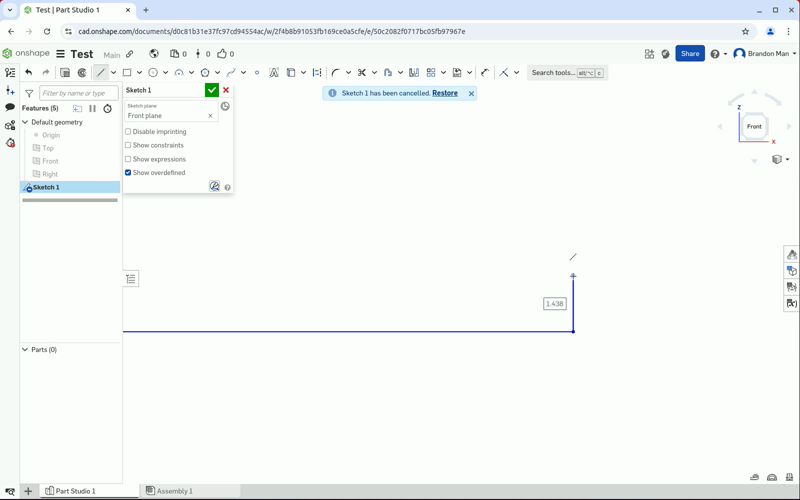
scroll(-6)
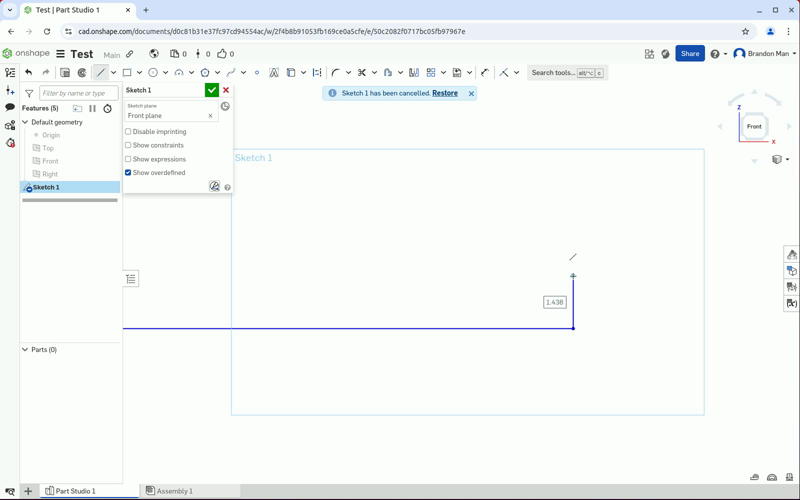
scroll(-6)
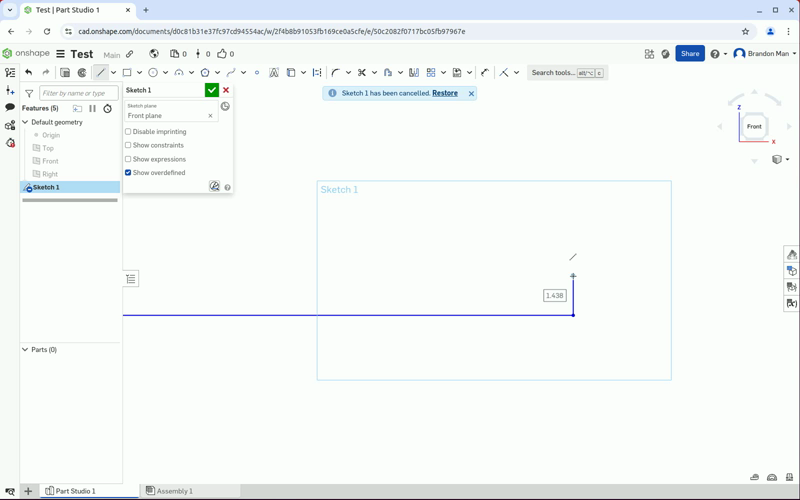
scroll(-6)
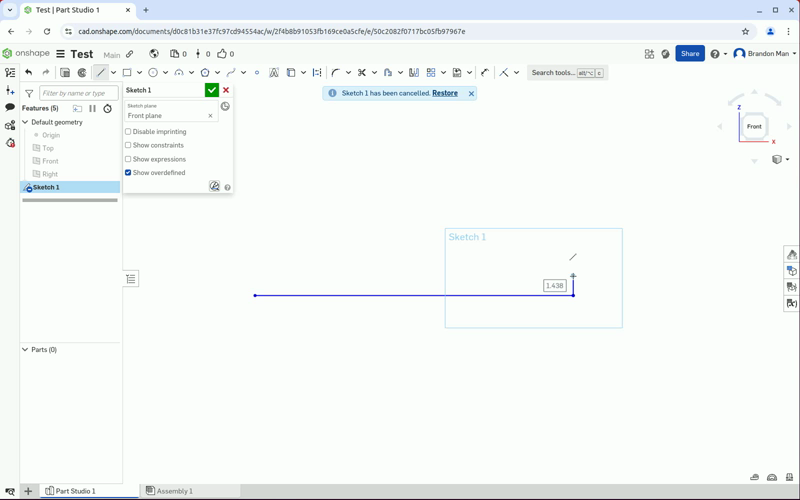
scroll(-6)
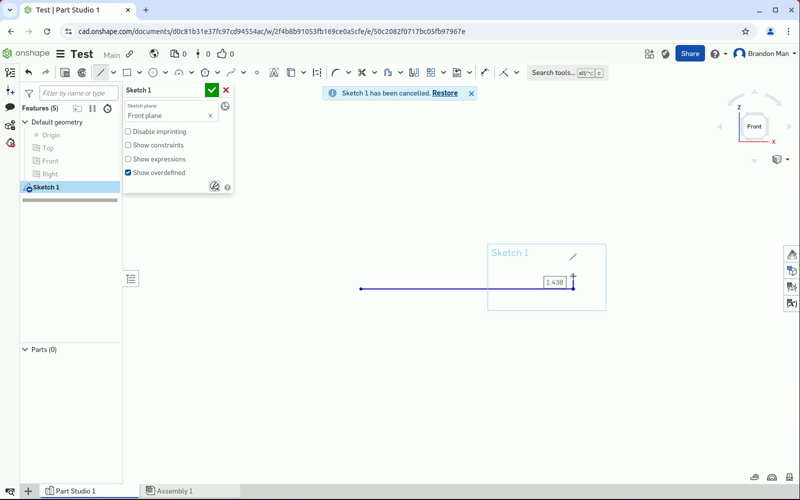
scroll(-6)
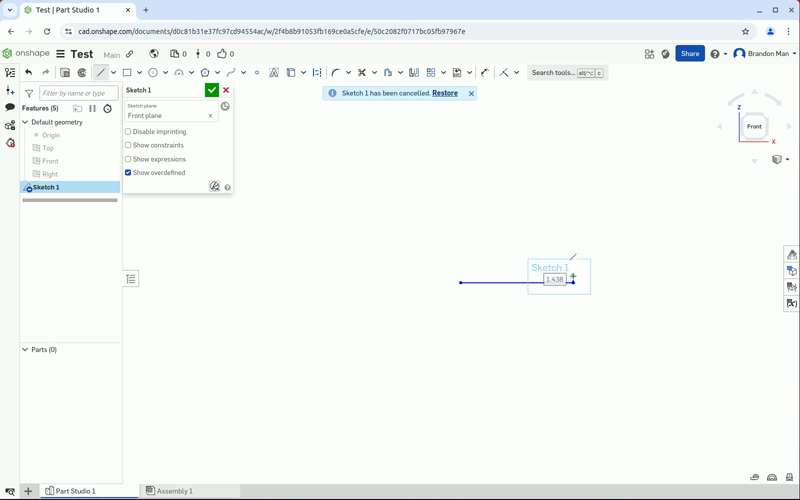
key_up(shift)
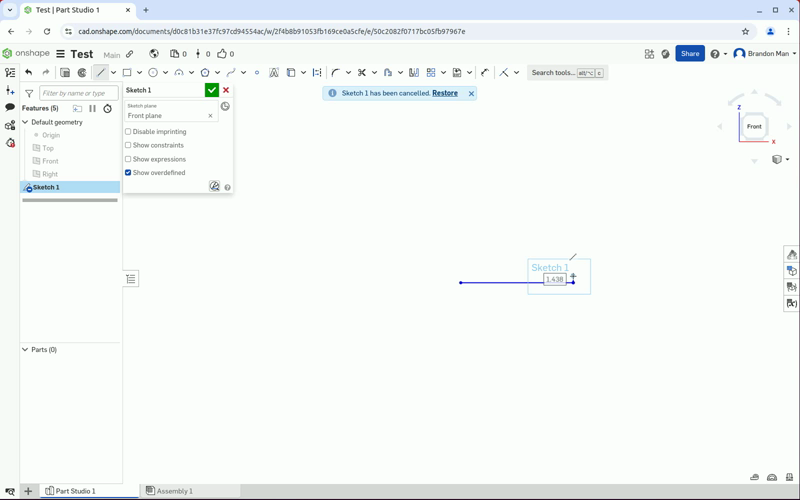
key_down(shift)
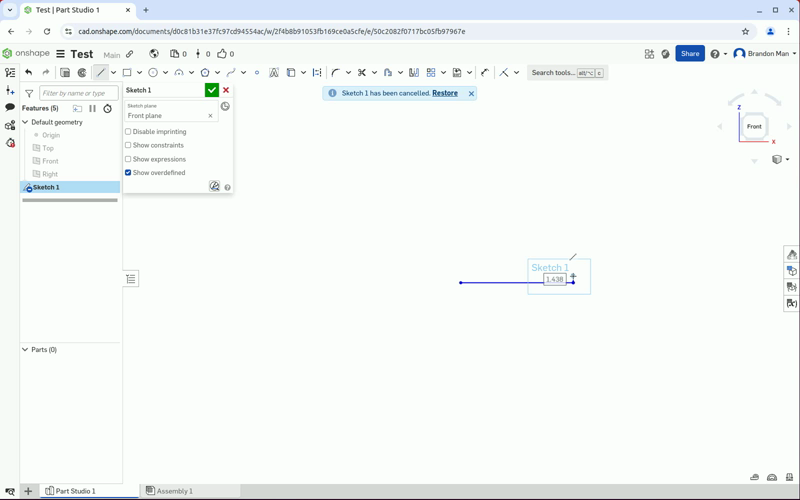
mouse_move(460, 255)
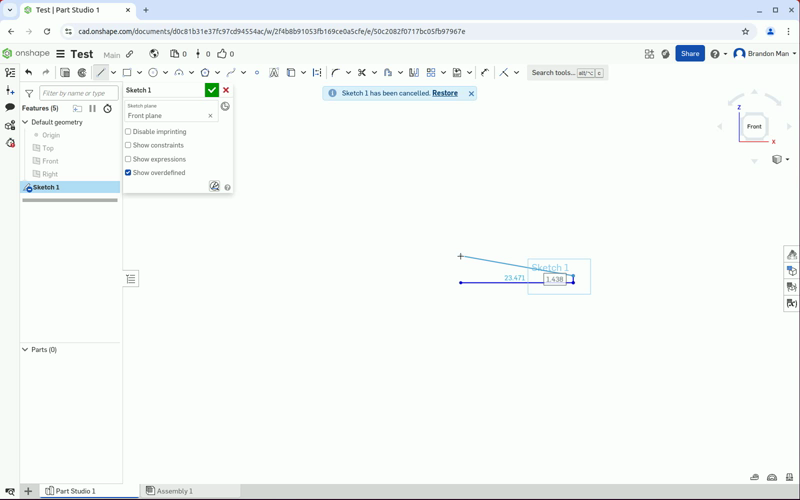
click(460, 255)
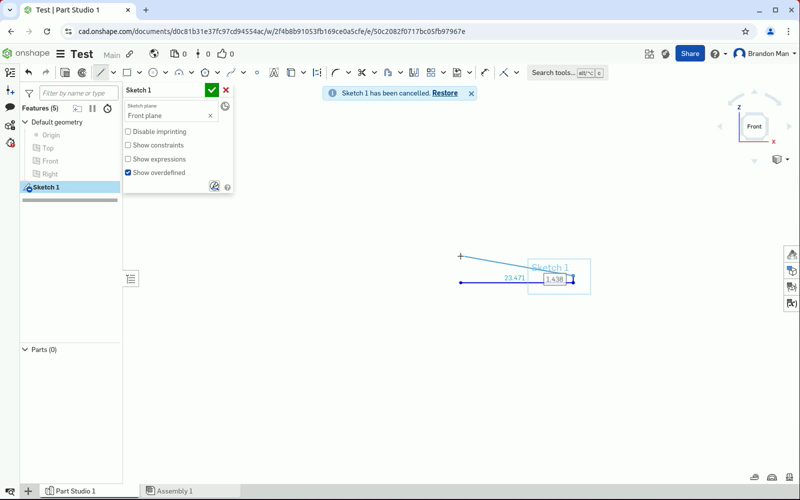
key_up(shift)
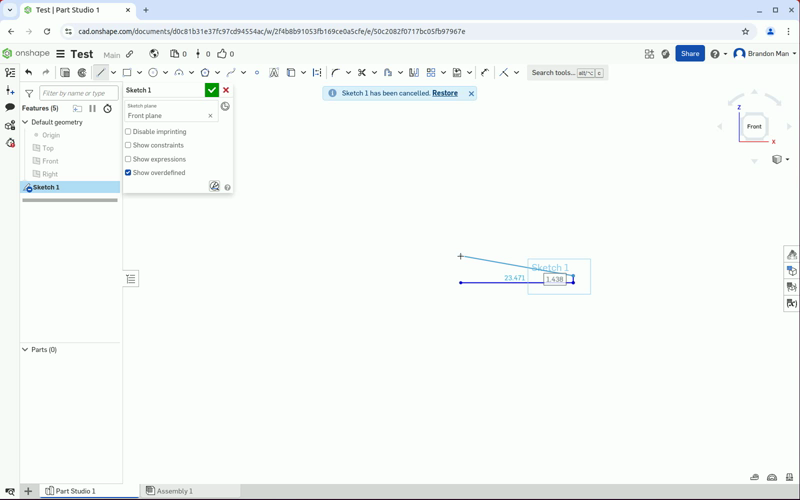
mouse_move(490, 255)
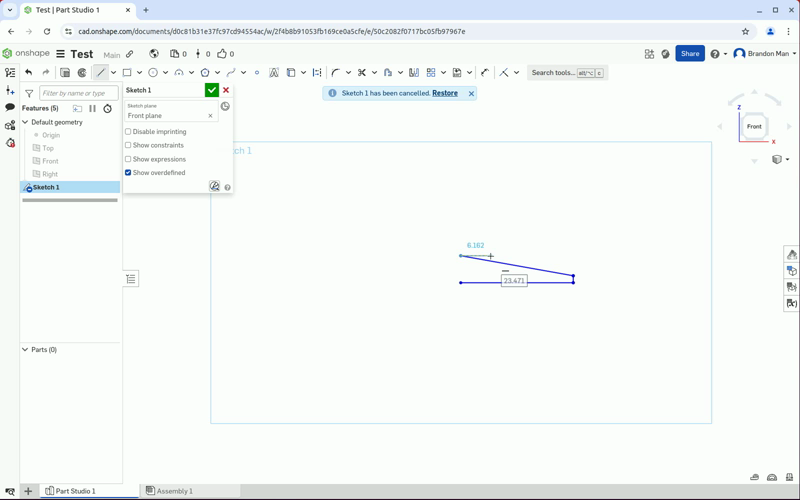
key_down(shift)
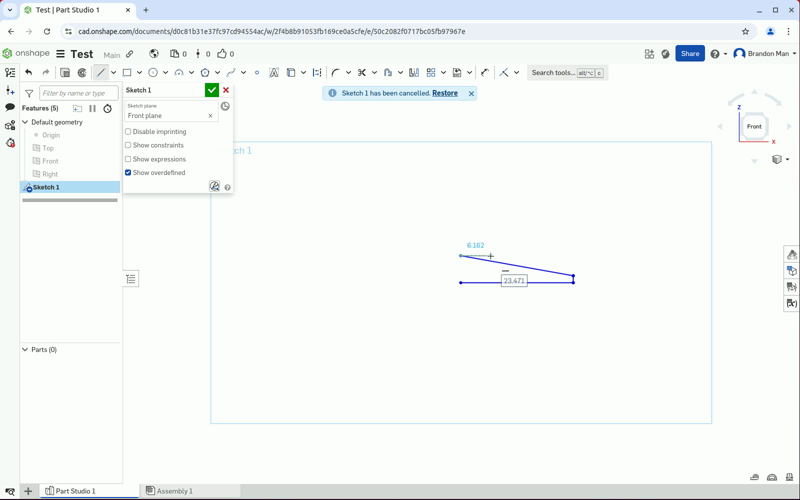
mouse_move(460, 282)
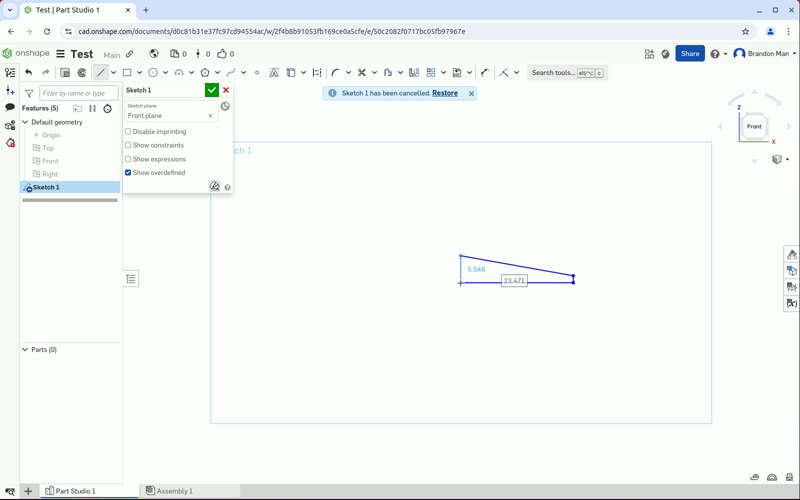
key_up(shift)
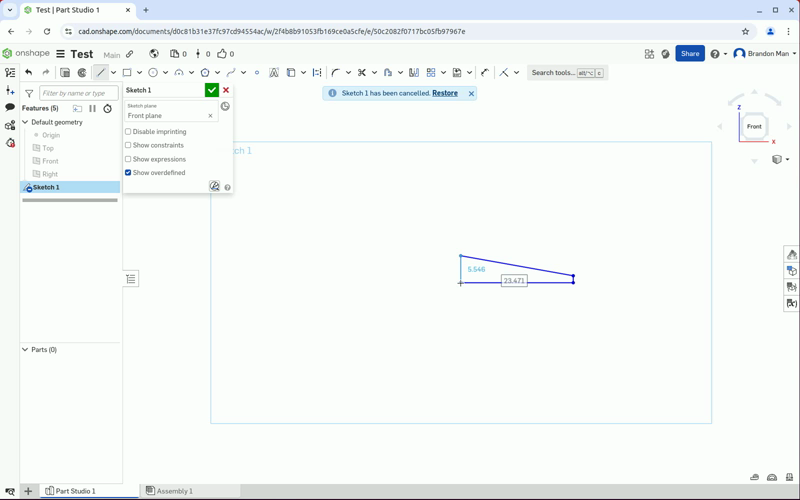
click(460, 282)
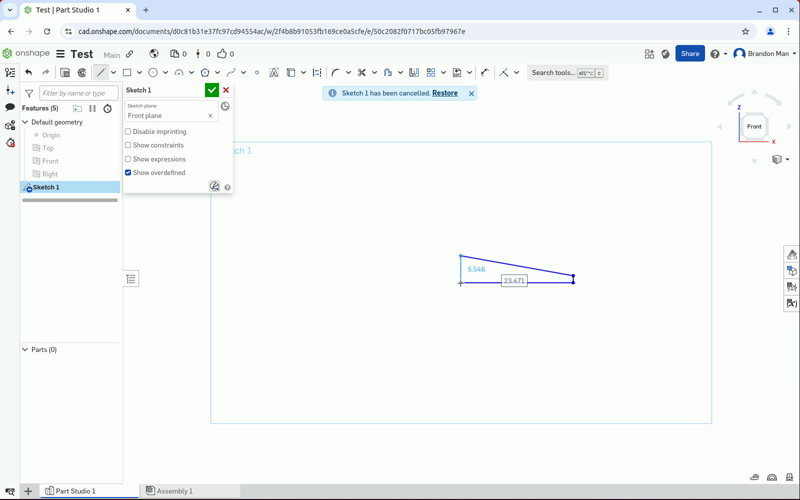
key(esc)
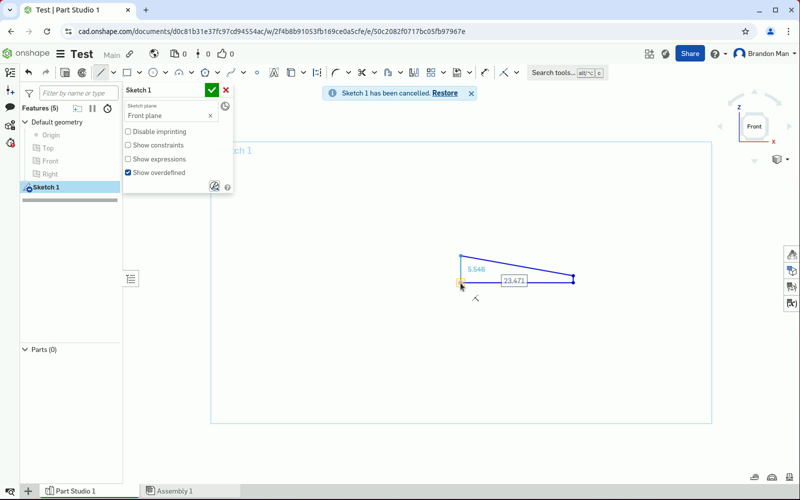
mouse_move(495, 269)
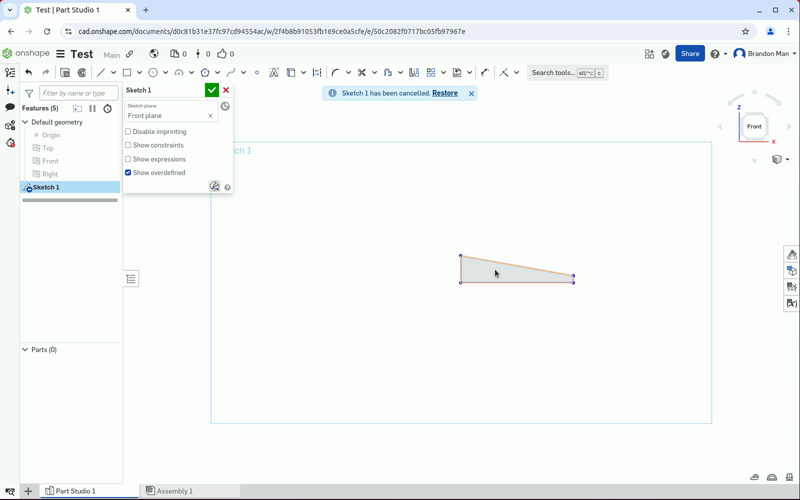
click(495, 269)
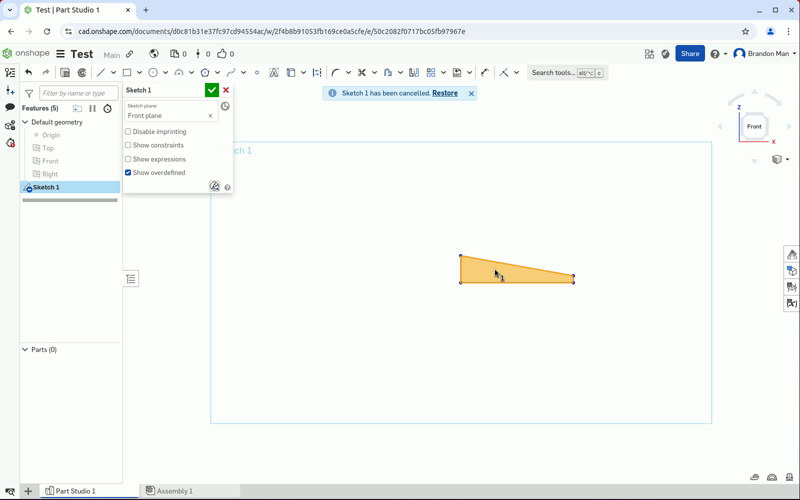
mouse_move(73, 352)
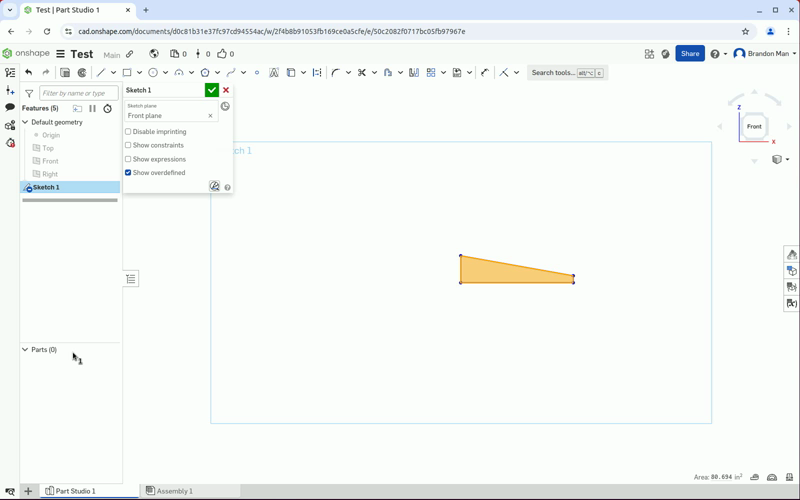
key(shift+y)
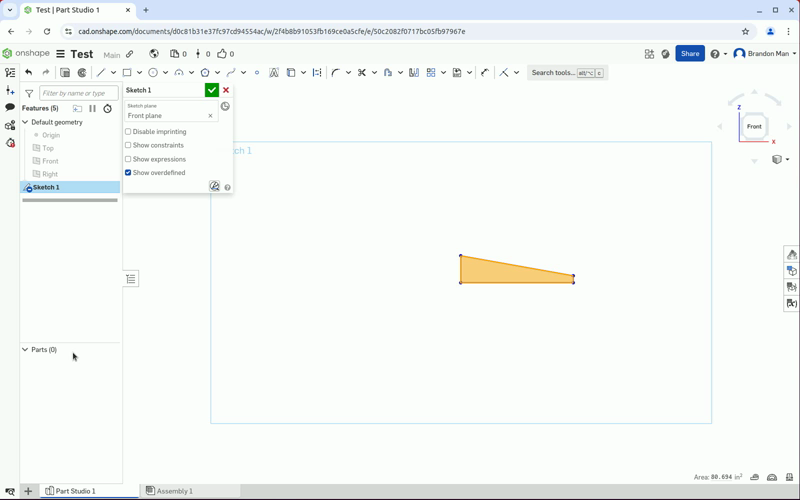
key(shift+e)
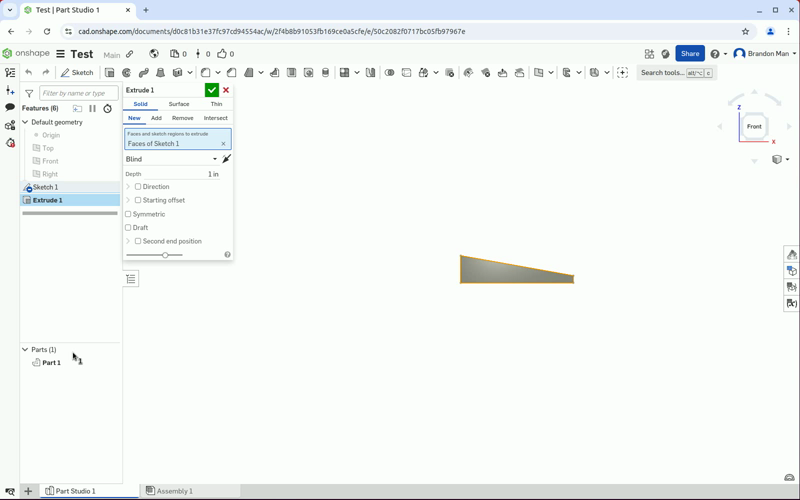
mouse_move(143, 106)
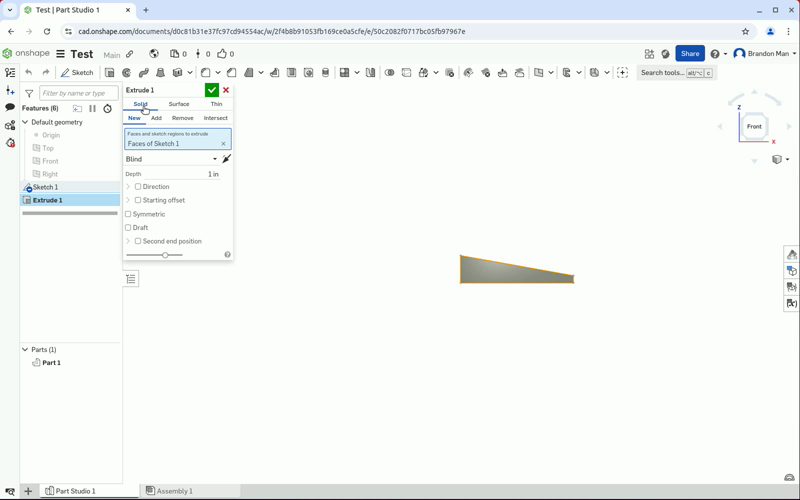
click(143, 106)
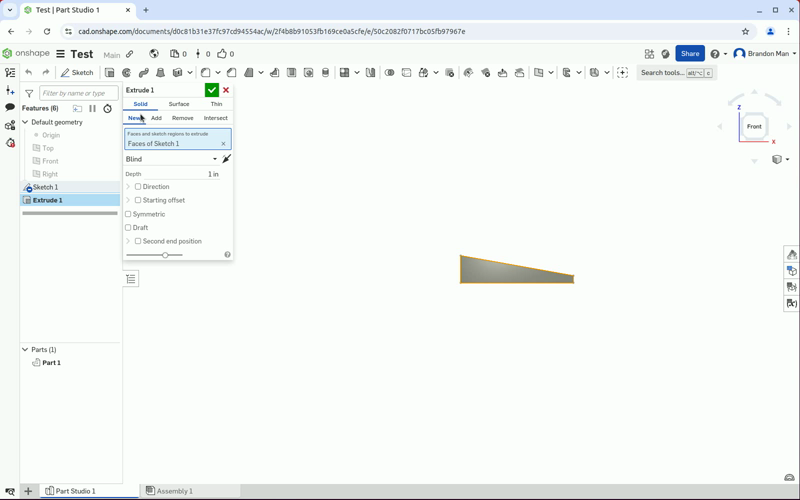
mouse_move(137, 120)
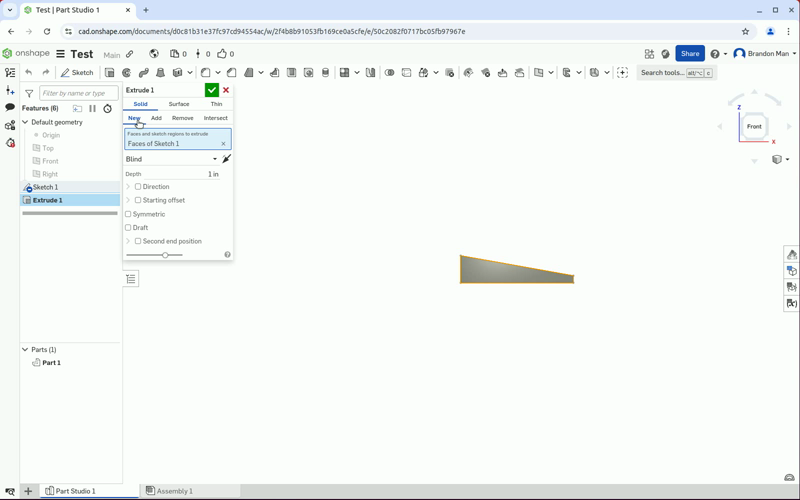
click(137, 120)
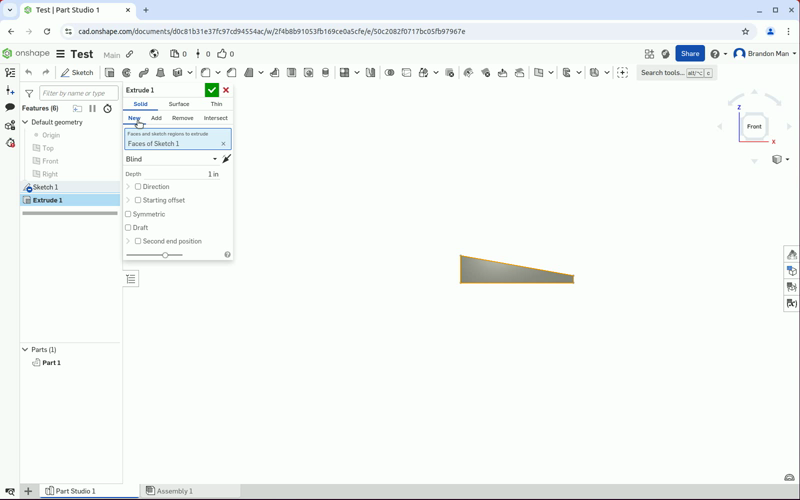
key(tab, 4)
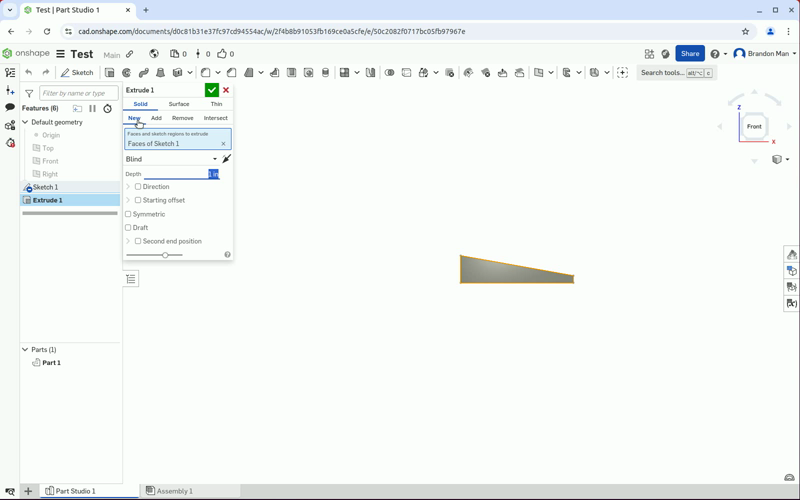
text(-3.129)
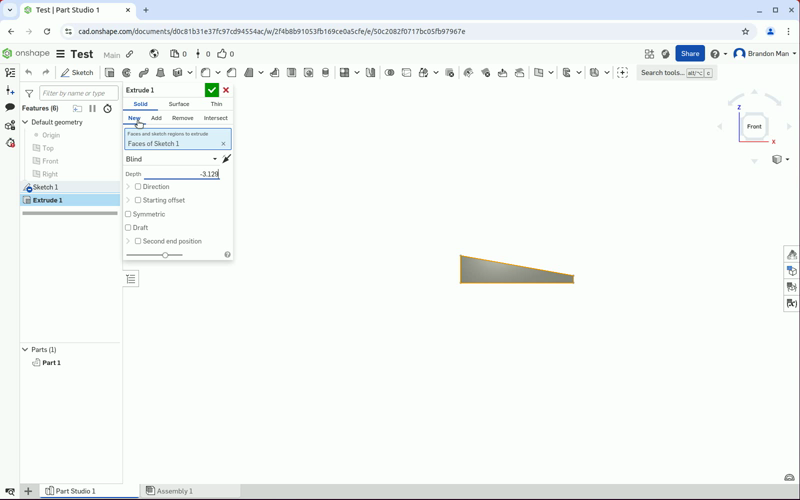
key(enter)
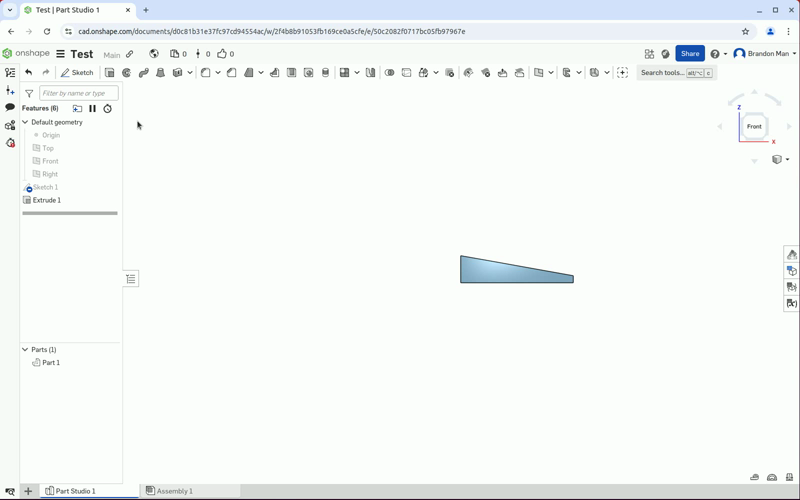
key(shift+h)
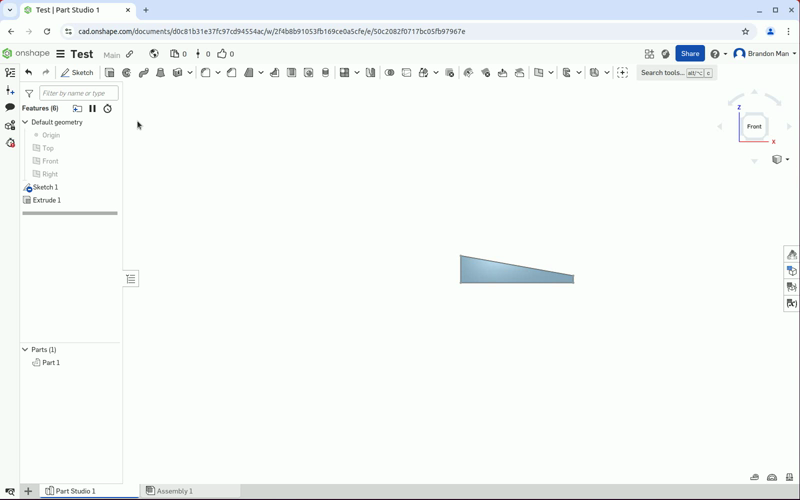
key(shift+h)
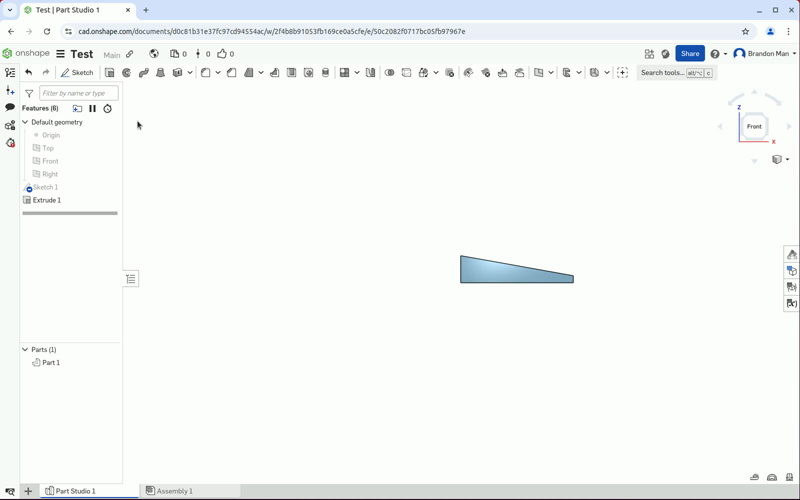
mouse_move(73, 189)
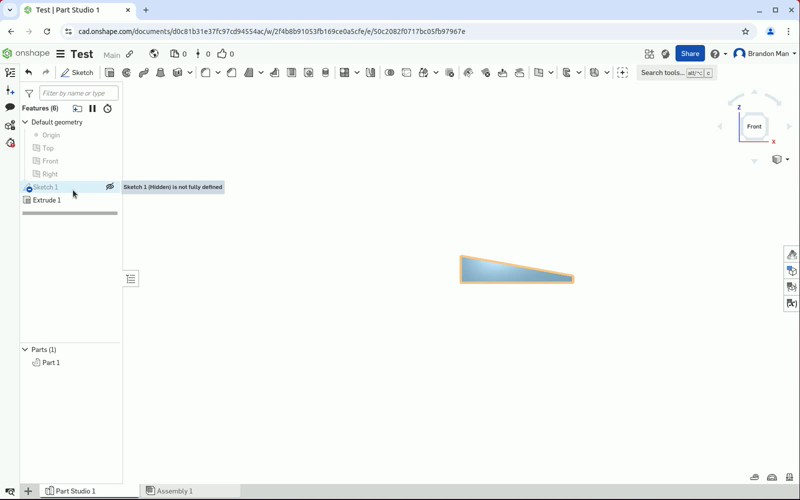
click(73, 189)
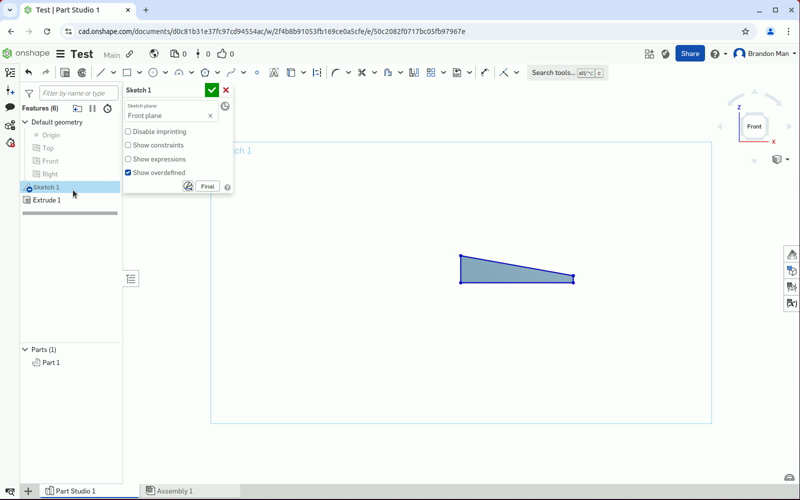
mouse_move(229, 92)
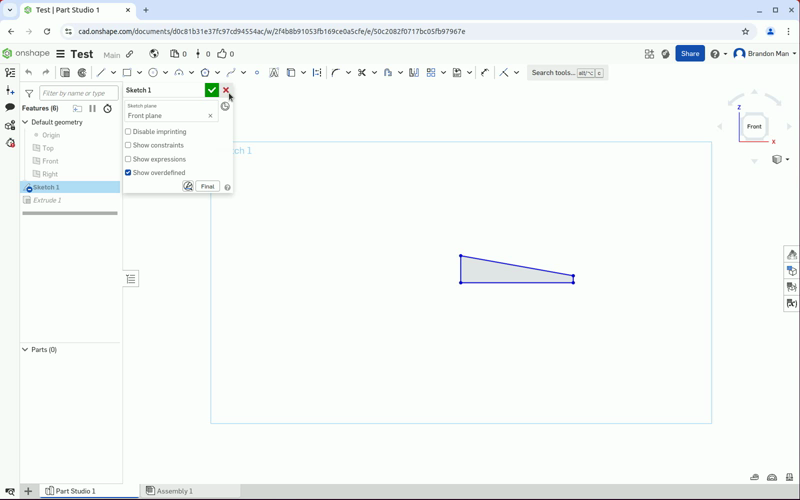
click(229, 92)
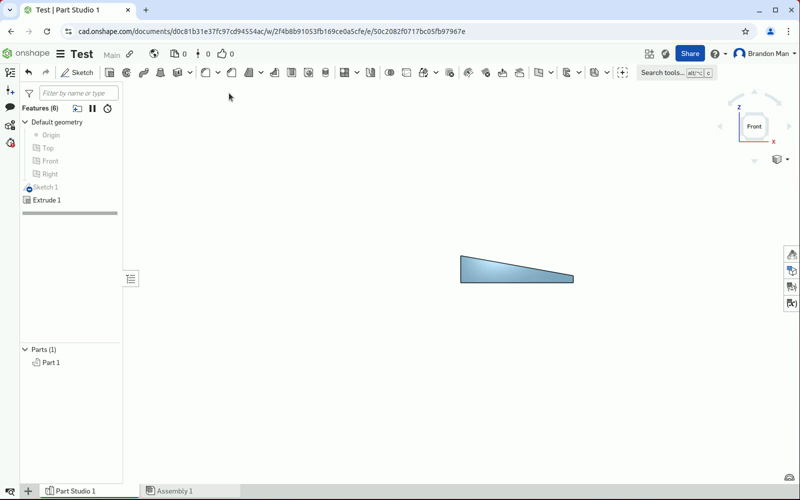
mouse_move(73, 352)
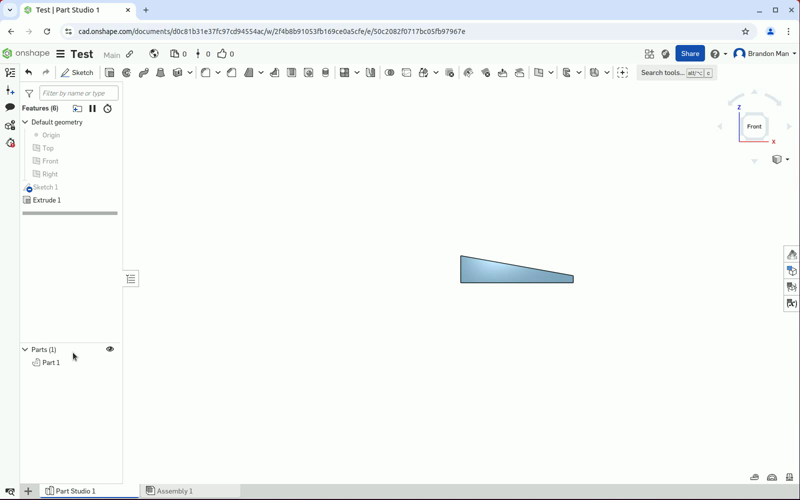
key(y)
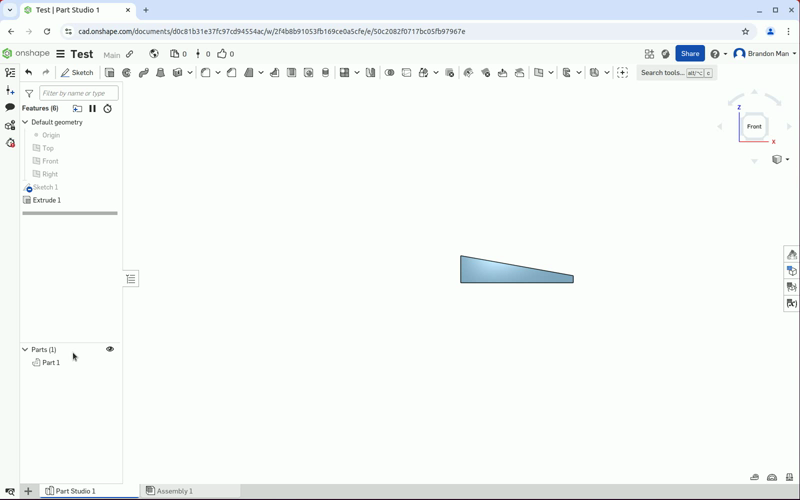
key(shift+p)
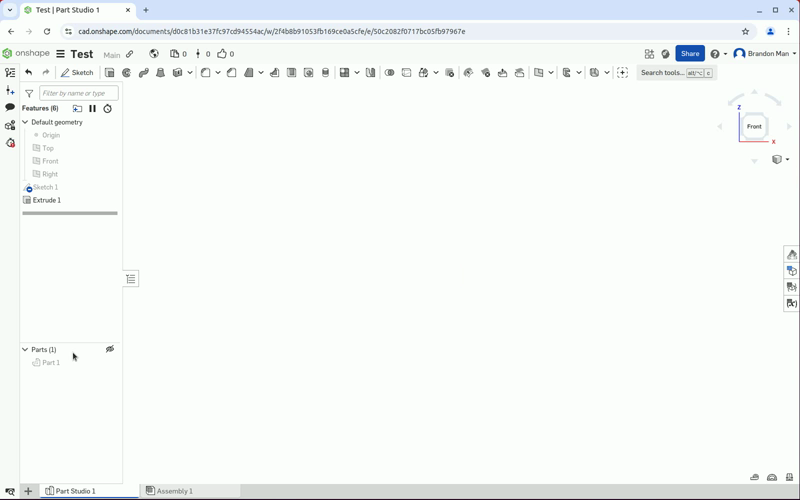
key(space)
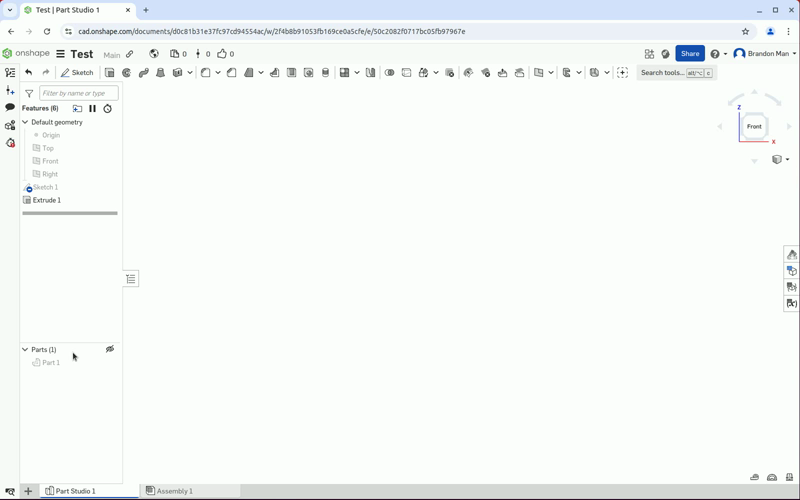
key_down(shift)
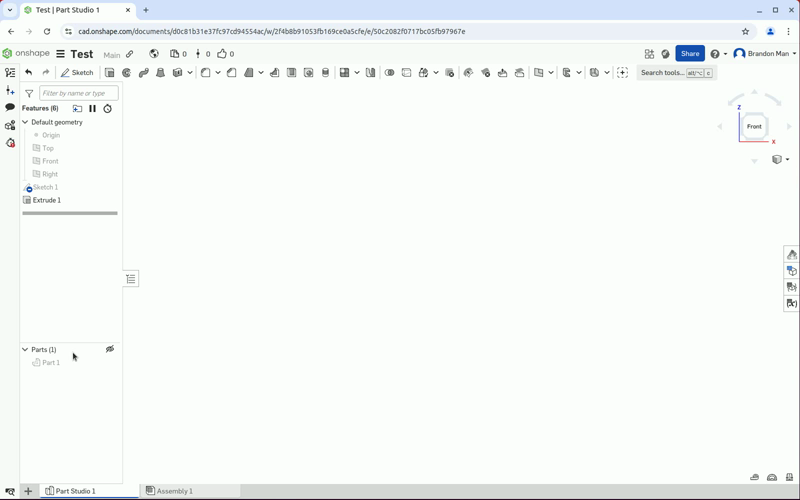
key(left)
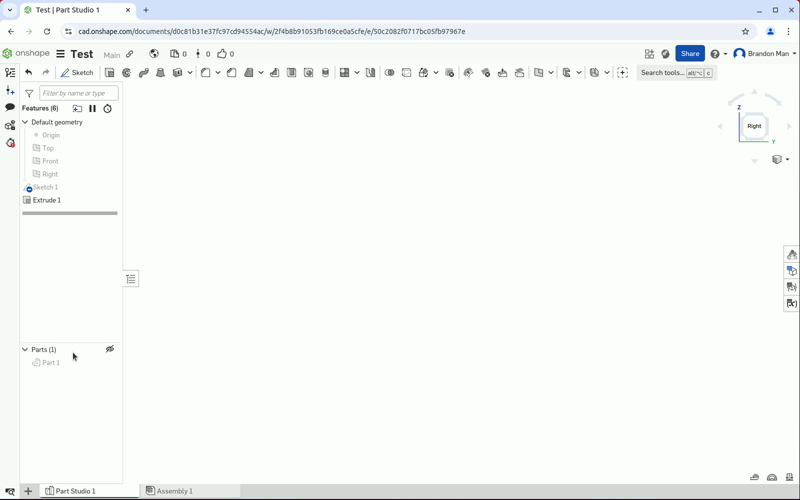
key_up(shift)
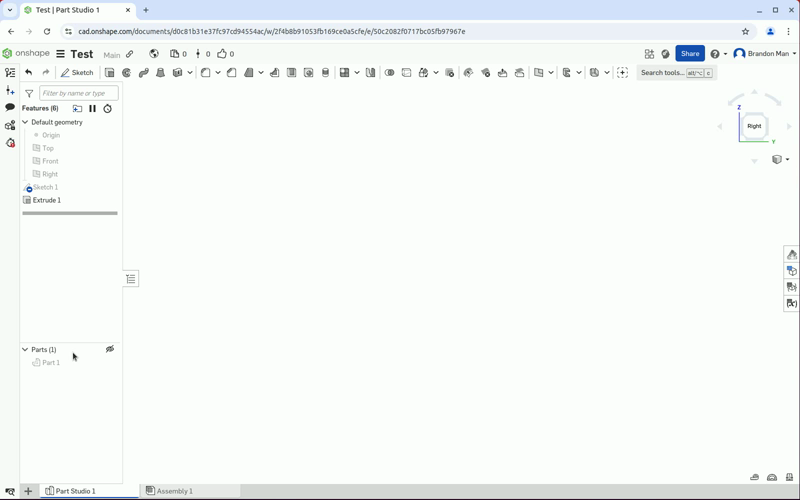
mouse_move(73, 352)
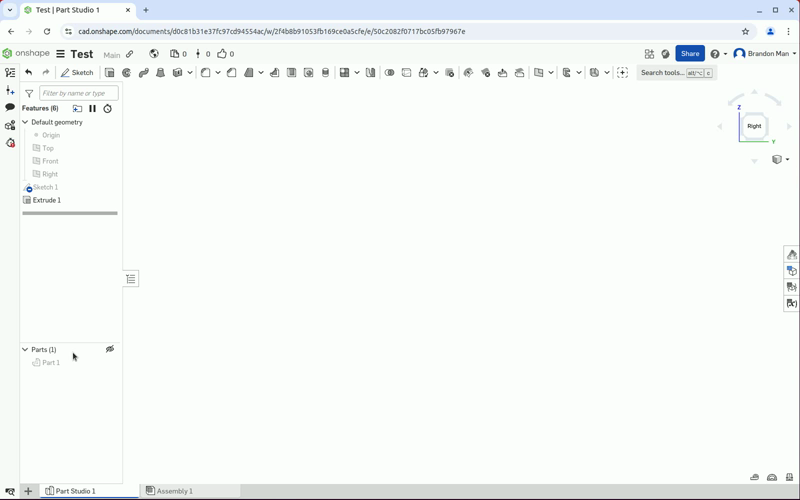
key(shift+y)
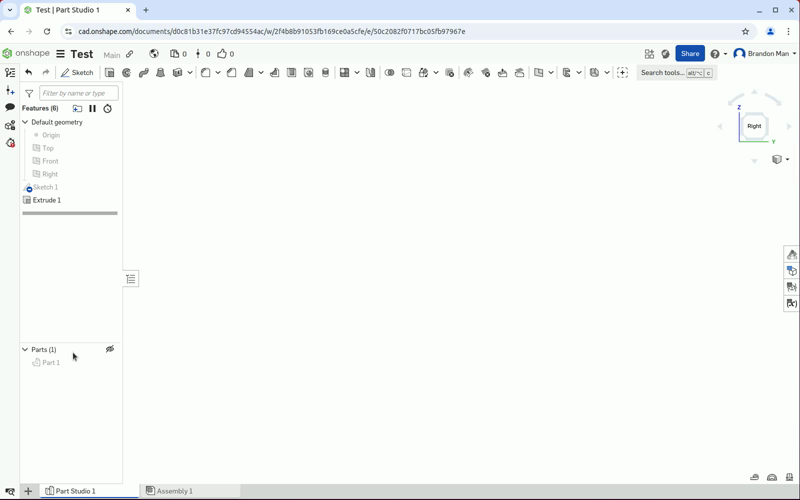
key(shift+s)
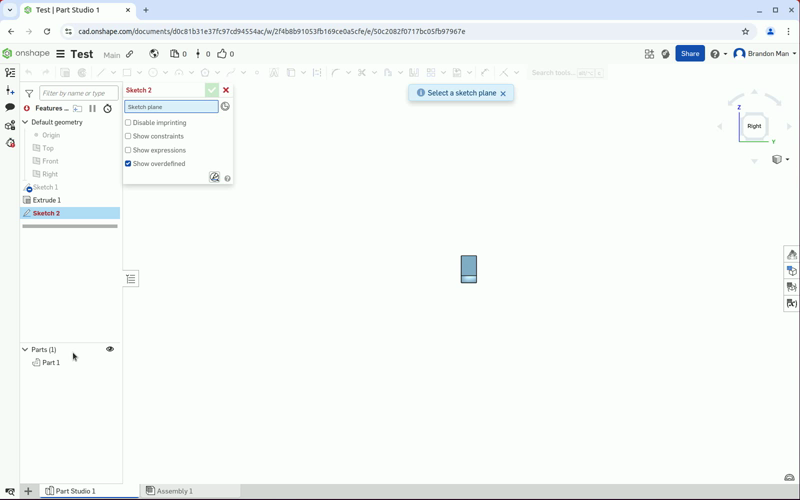
mouse_move(73, 176)
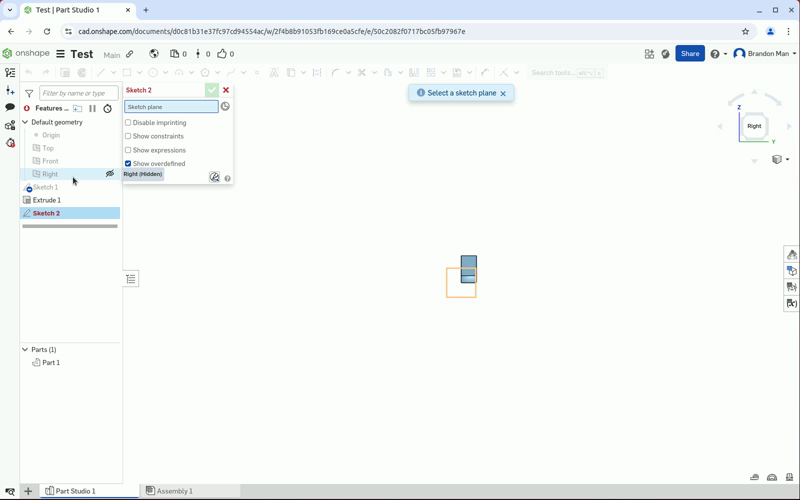
click(73, 176)
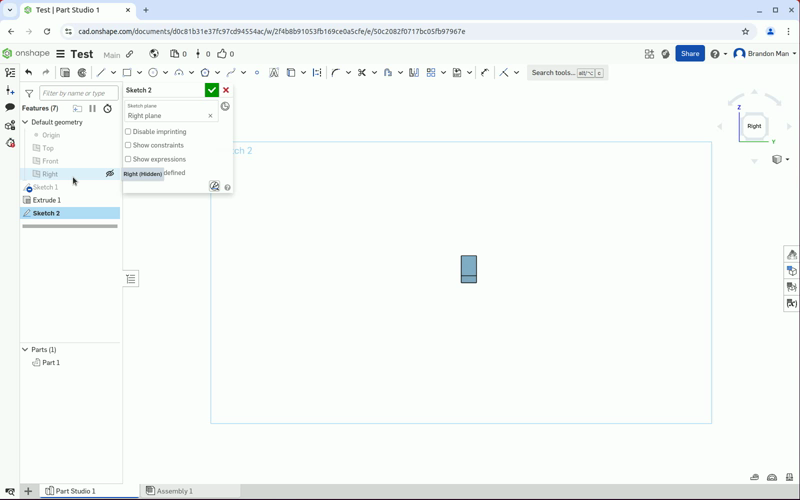
mouse_move(73, 352)
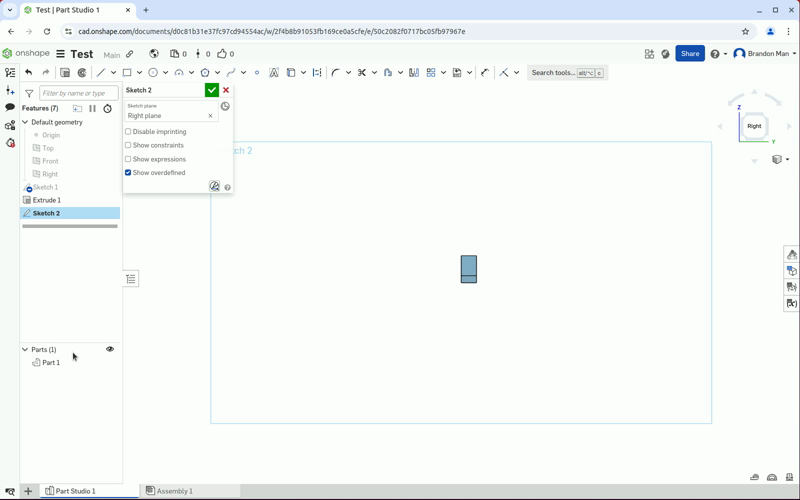
key(y)
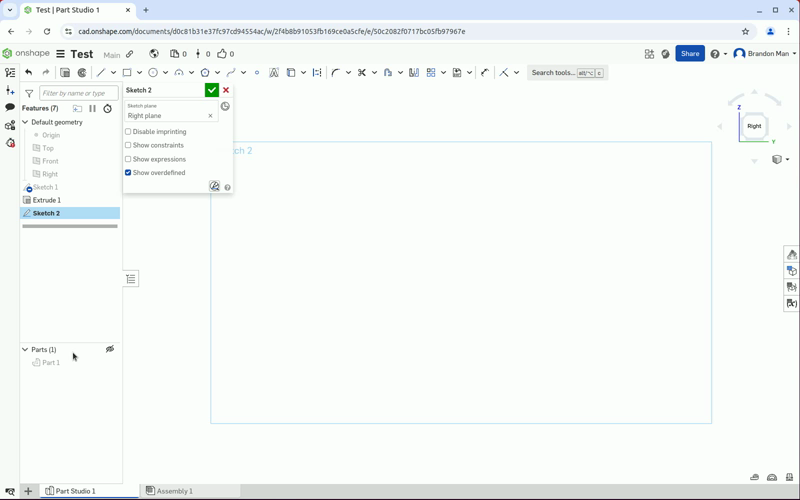
key(c)
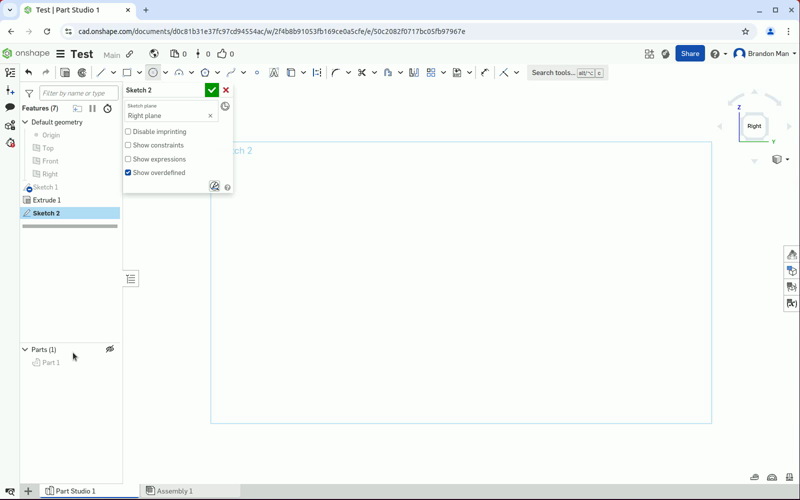
key_down(shift)
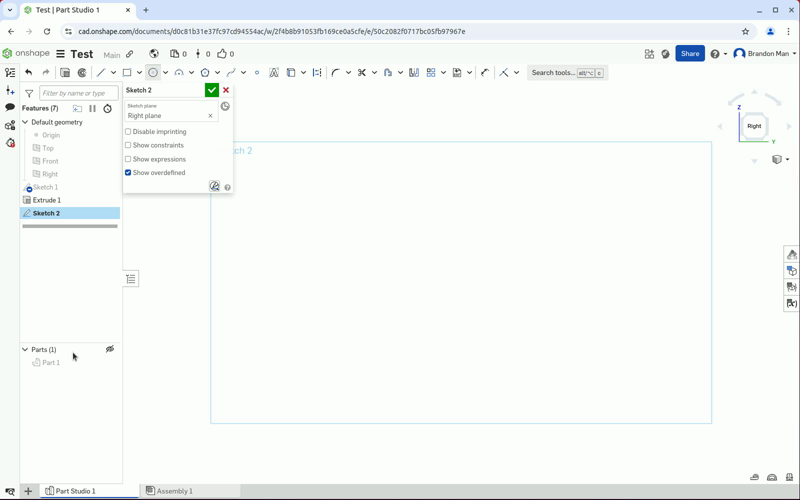
mouse_move(469, 268)
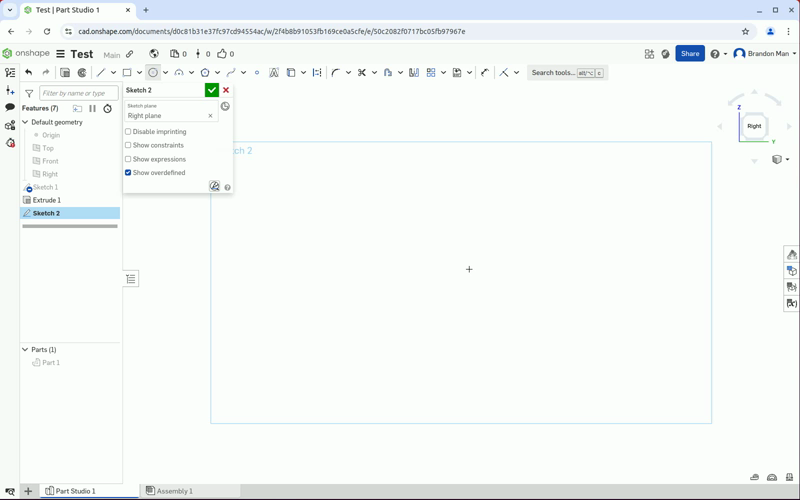
click(469, 268)
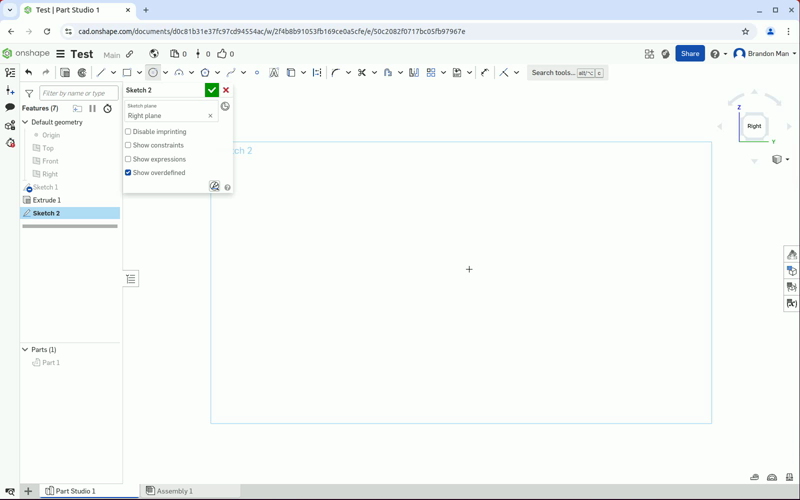
key_up(shift)
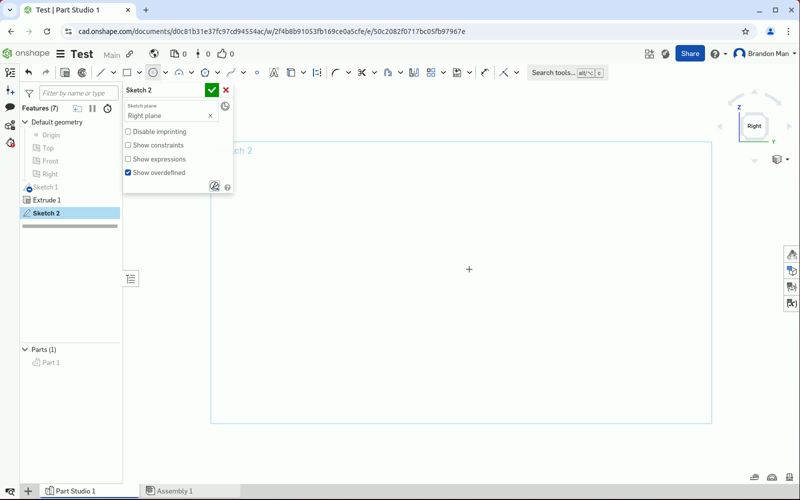
mouse_move(473, 268)
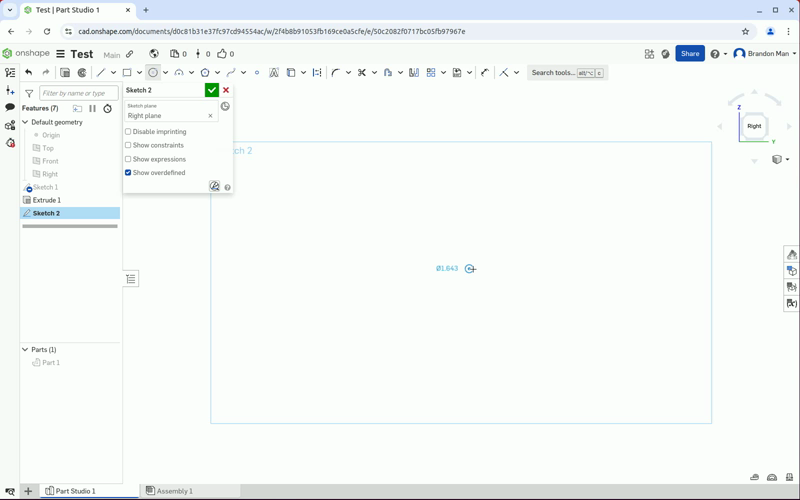
click(473, 268)
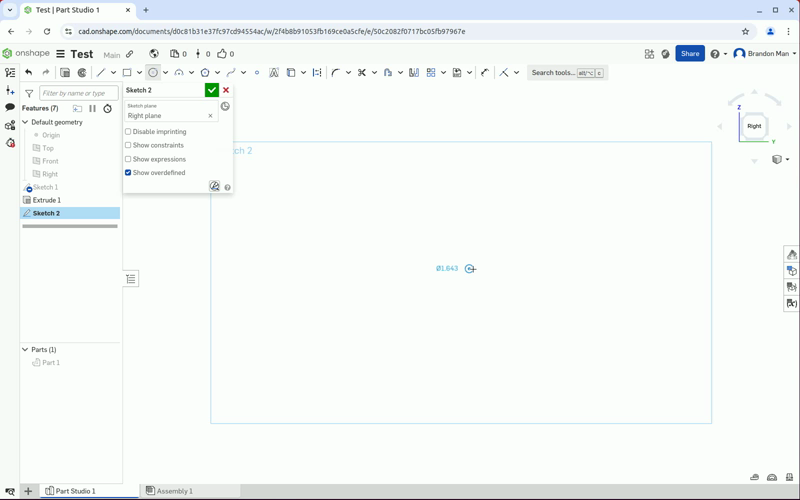
key(esc)
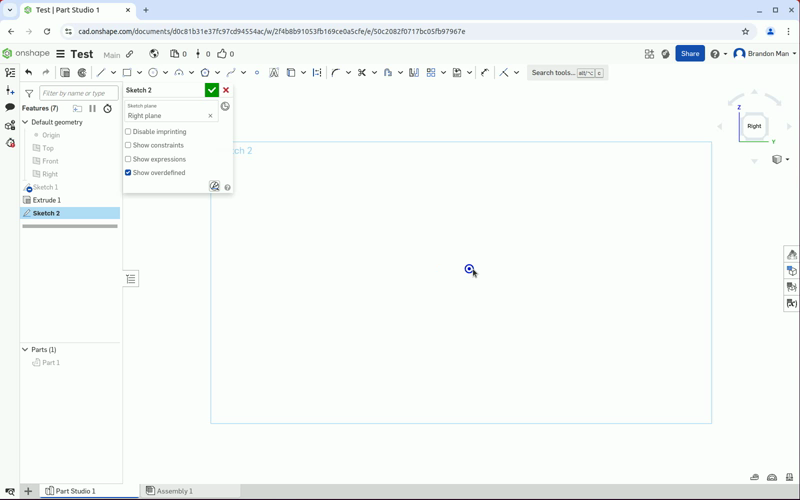
mouse_move(468, 272)
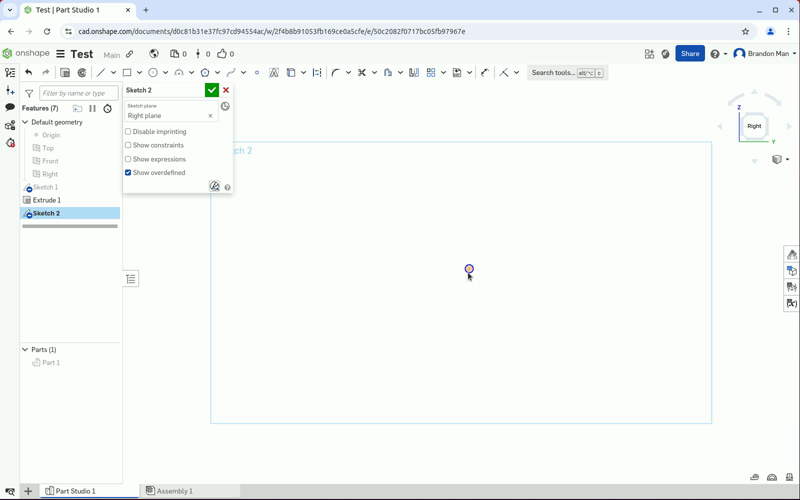
scroll(6)
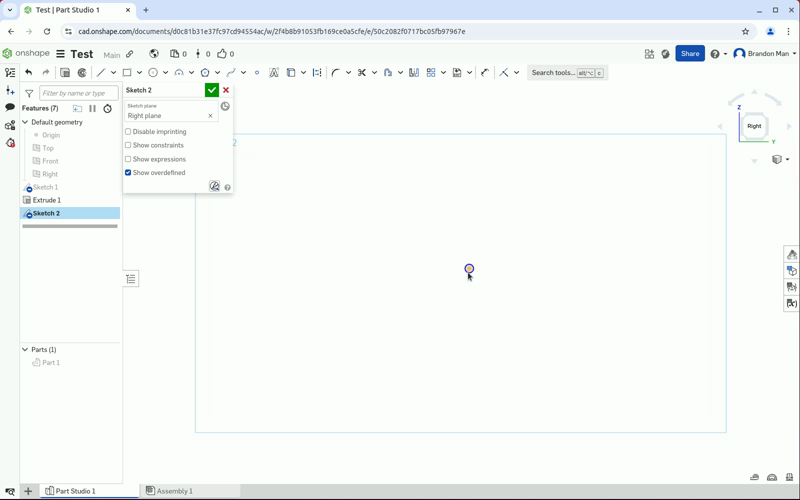
scroll(6)
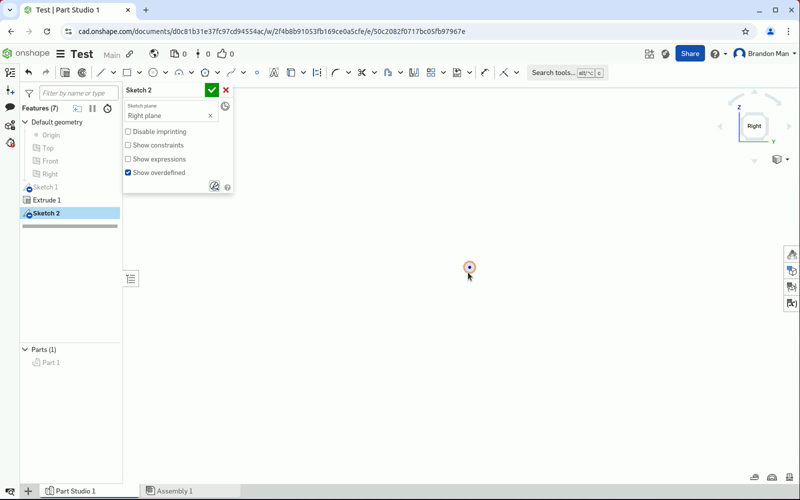
scroll(6)
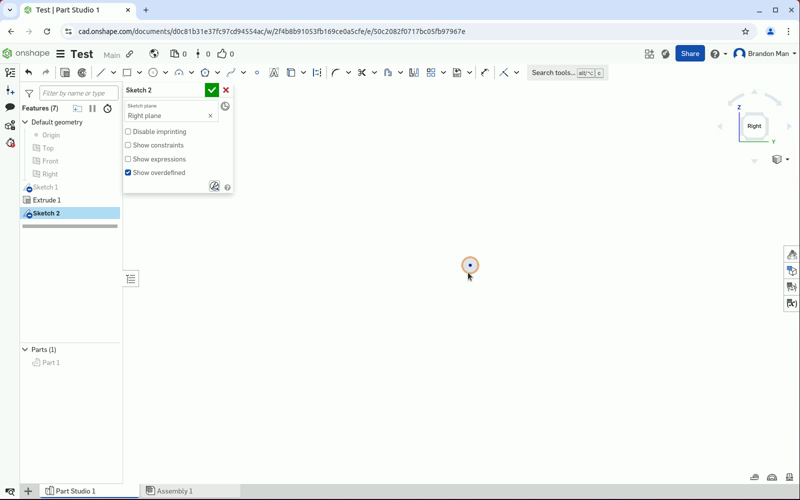
scroll(6)
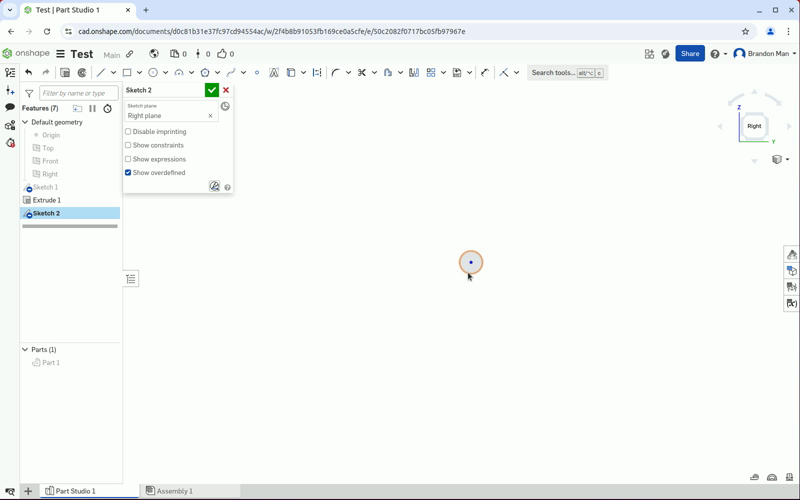
scroll(6)
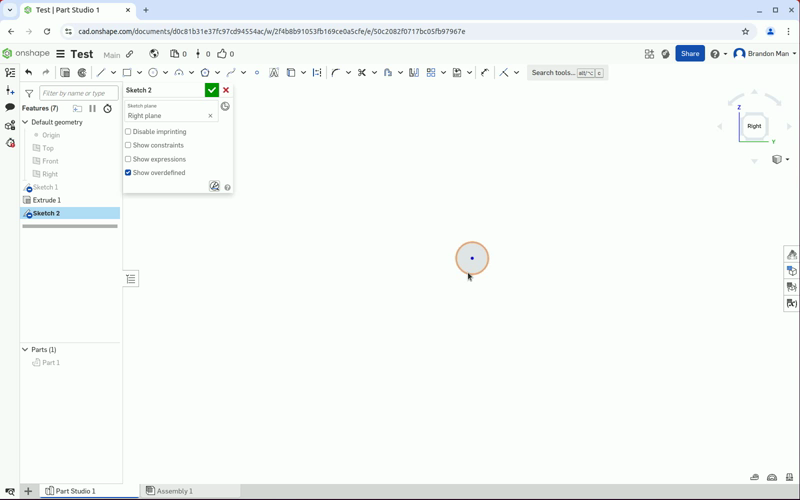
scroll(6)
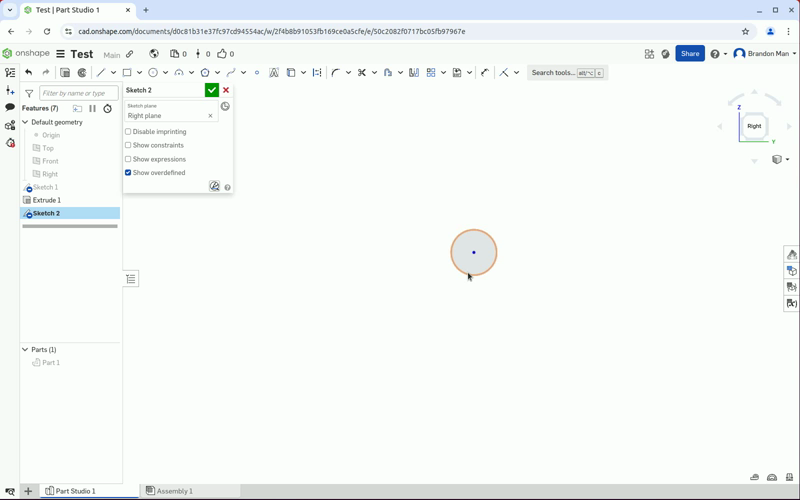
scroll(6)
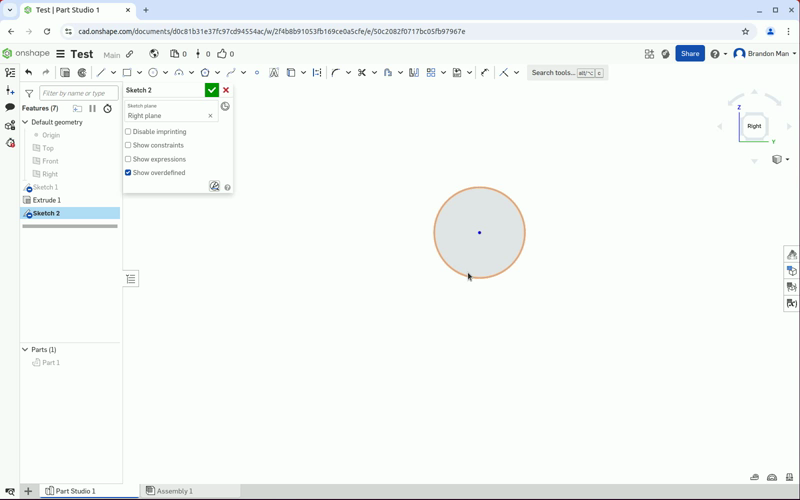
click(468, 272)
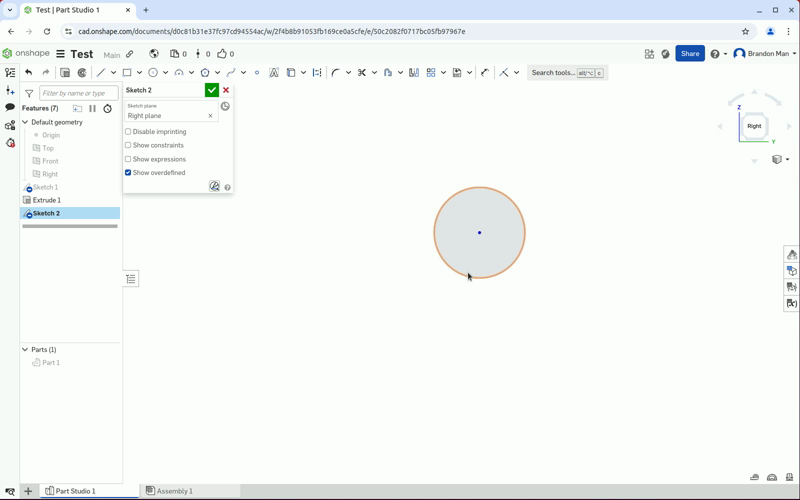
scroll(-6)
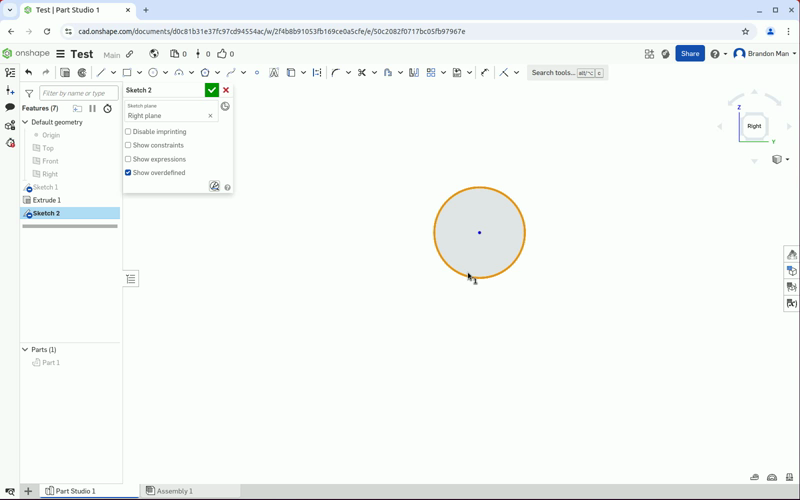
scroll(-6)
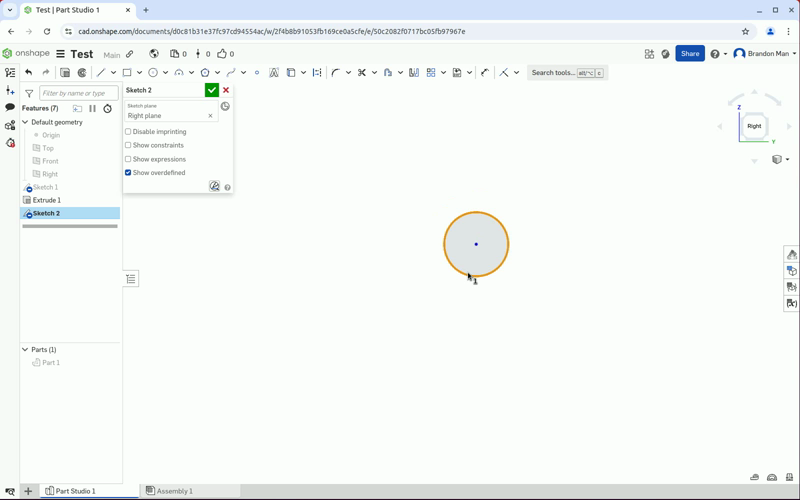
scroll(-6)
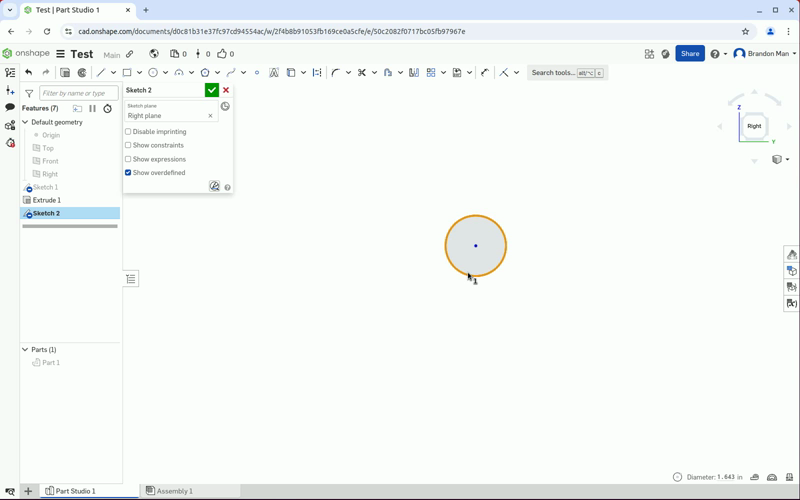
scroll(-6)
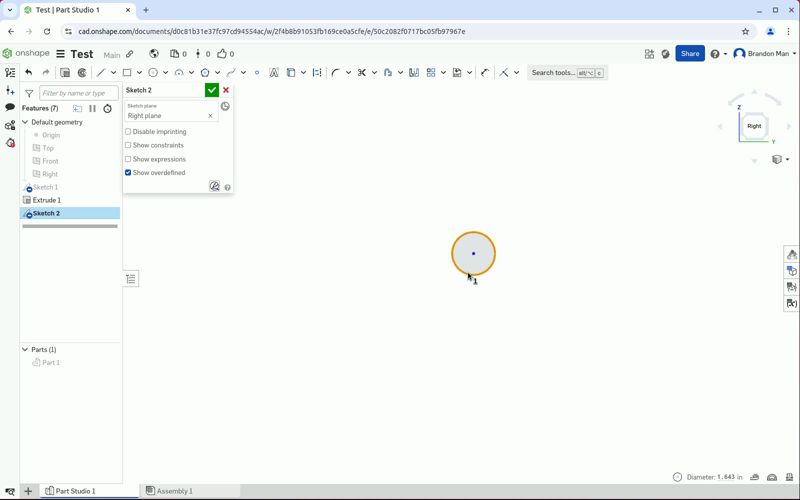
scroll(-6)
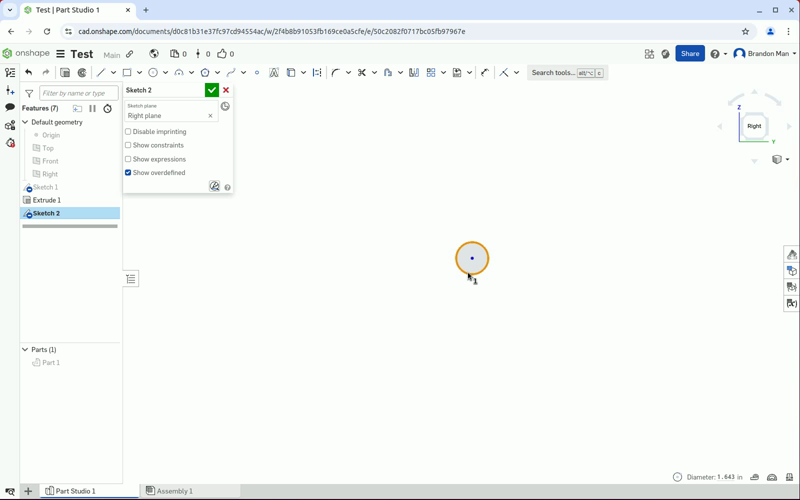
scroll(-6)
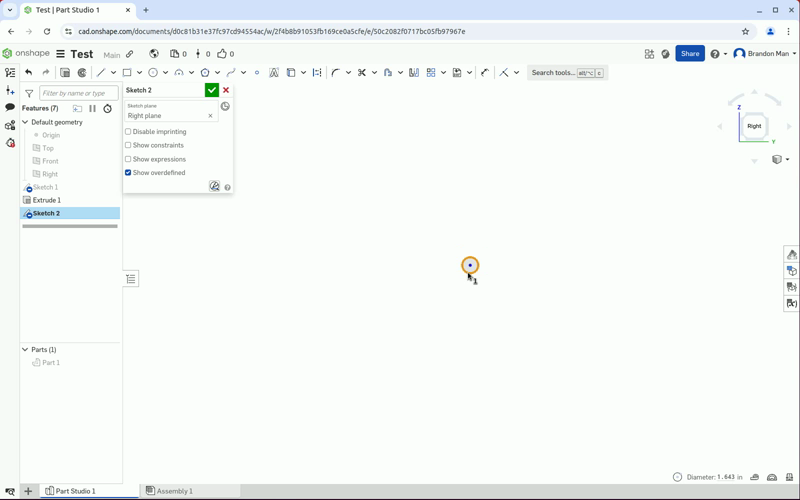
scroll(-6)
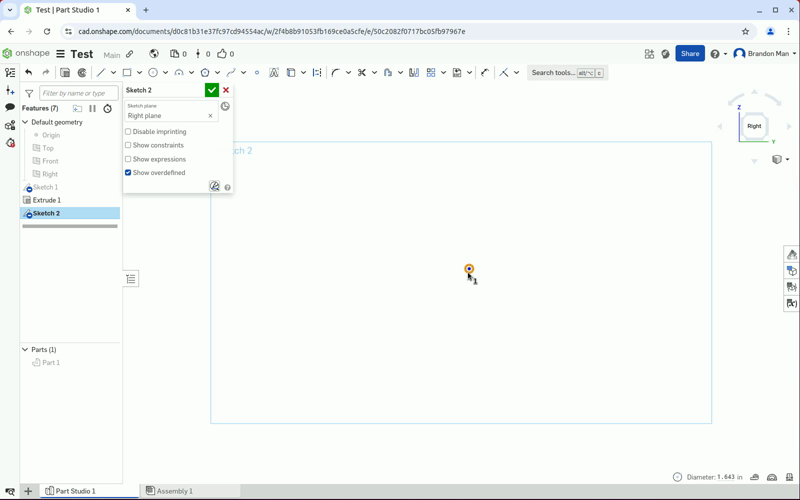
mouse_move(73, 352)
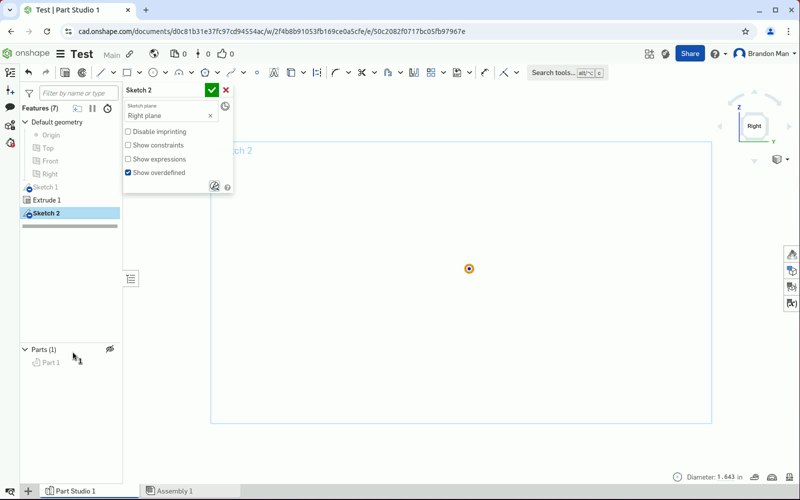
key(shift+y)
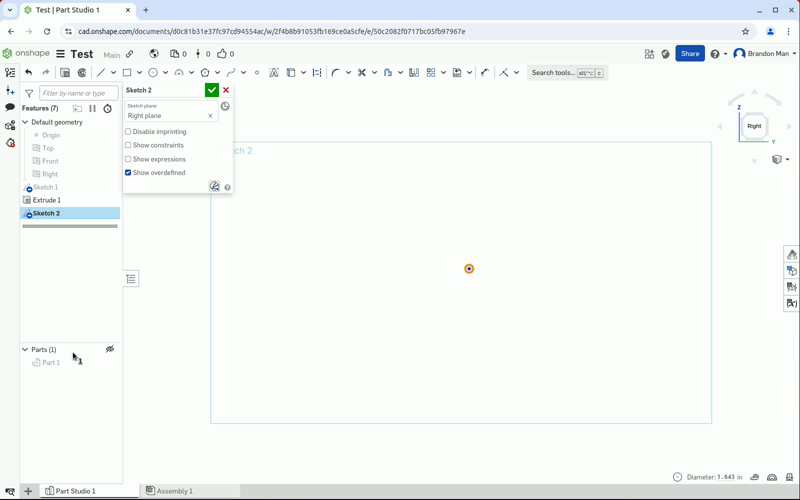
key(shift+e)
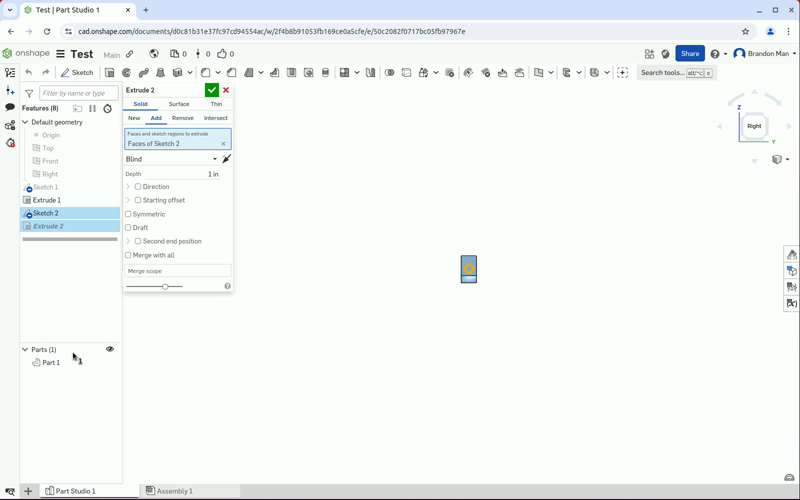
mouse_move(143, 106)
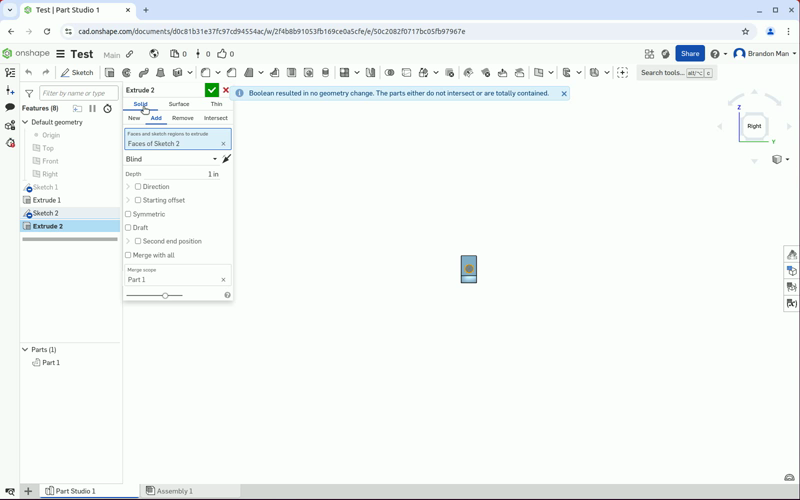
click(143, 106)
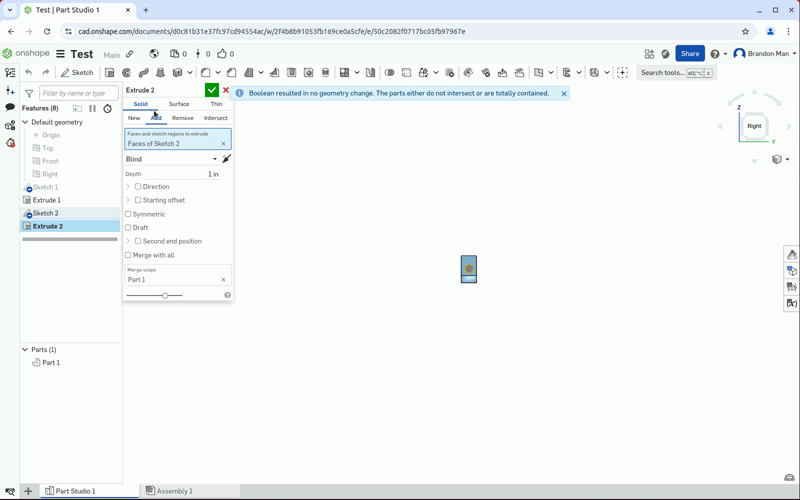
mouse_move(186, 120)
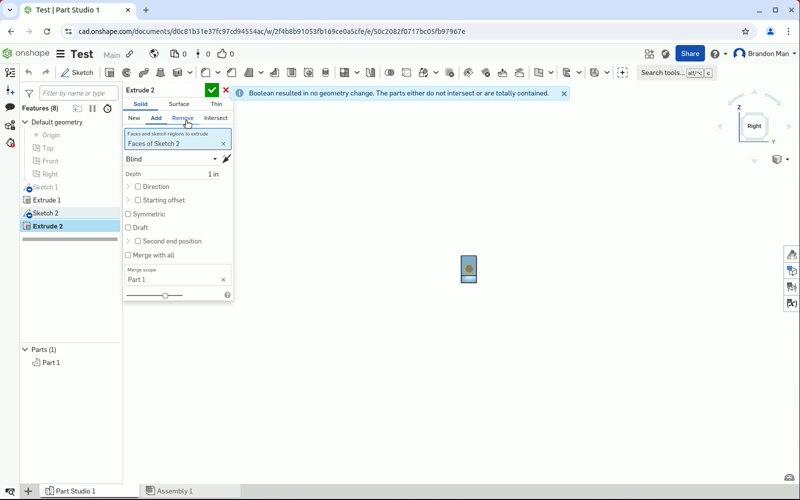
click(186, 120)
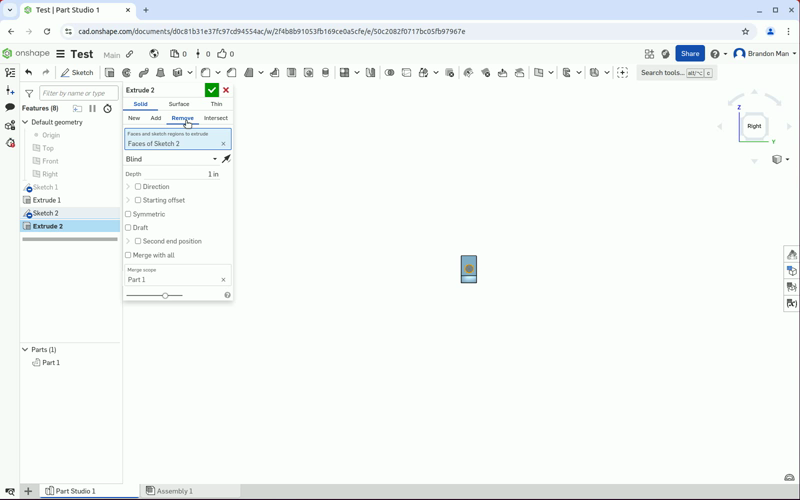
key(tab, 4)
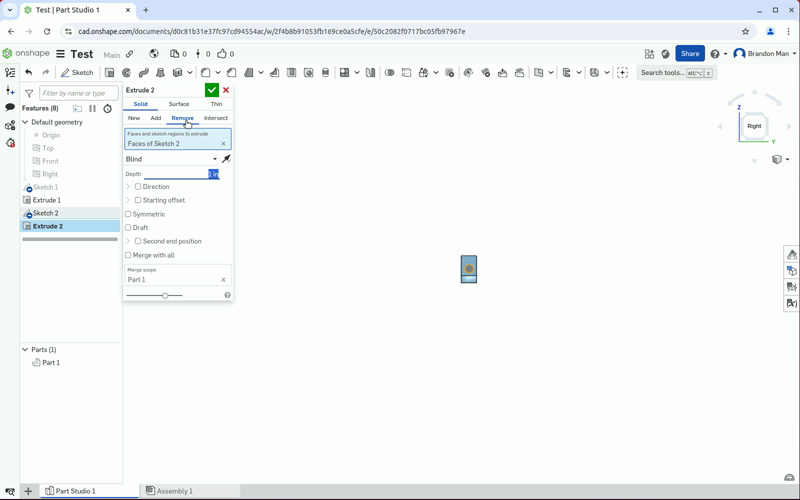
text(4.092)
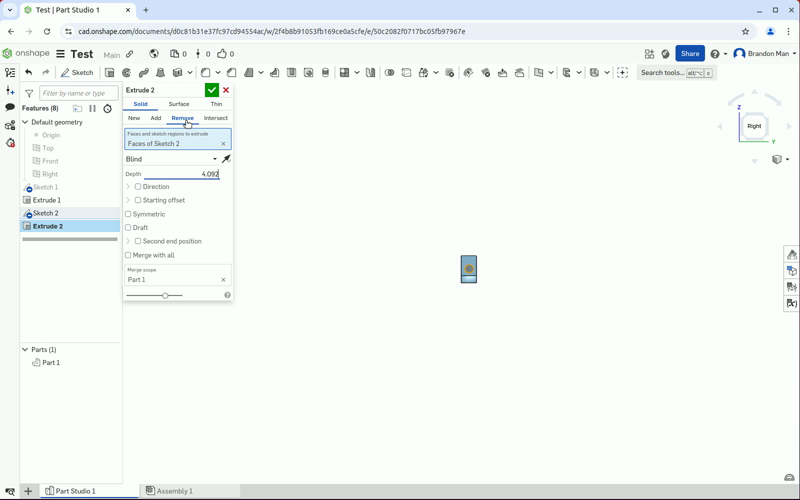
key(tab, 6)
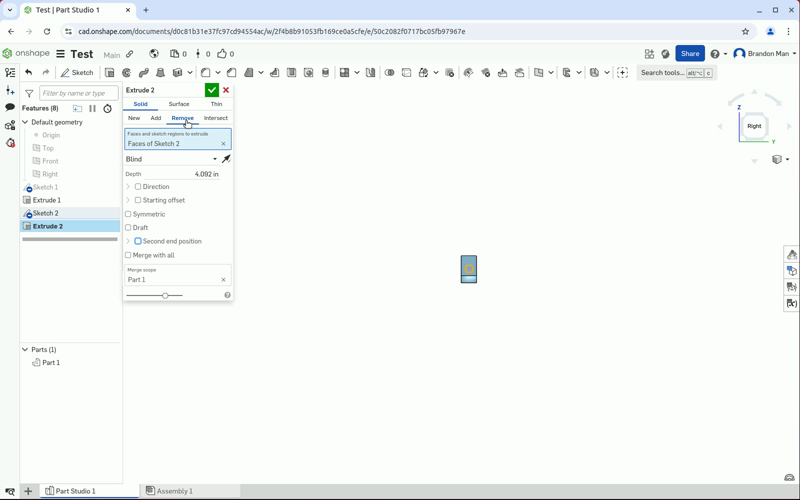
key(space)
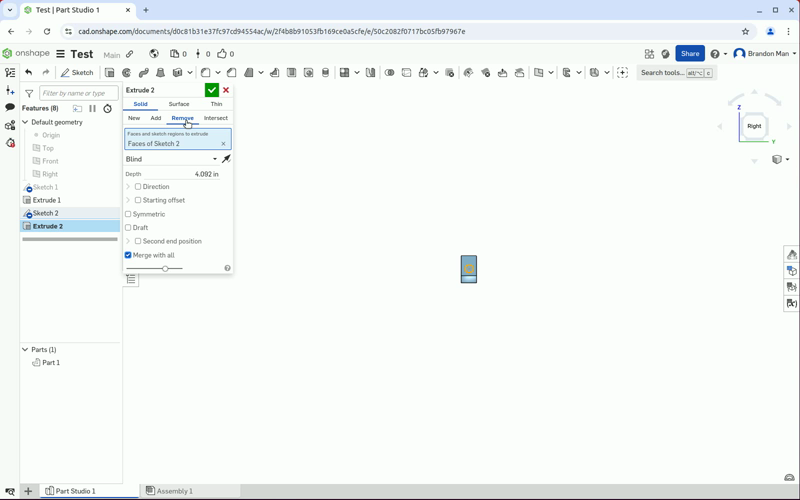
key(enter)
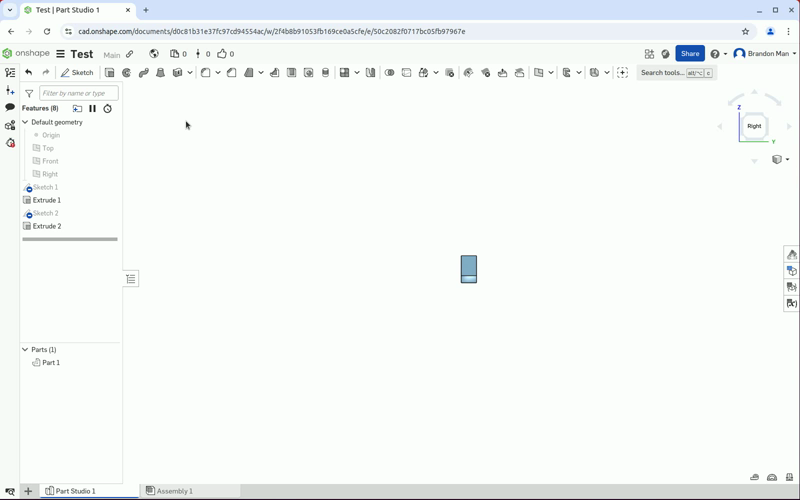
key(shift+h)
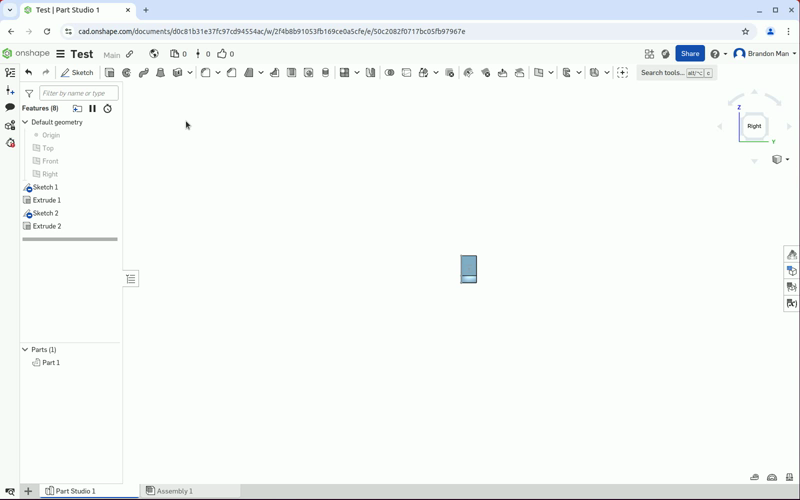
key(shift+h)
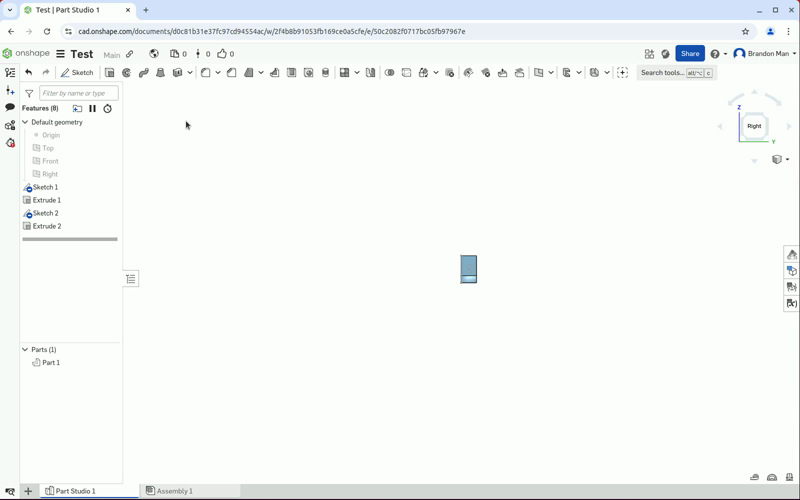
key(shift+7)
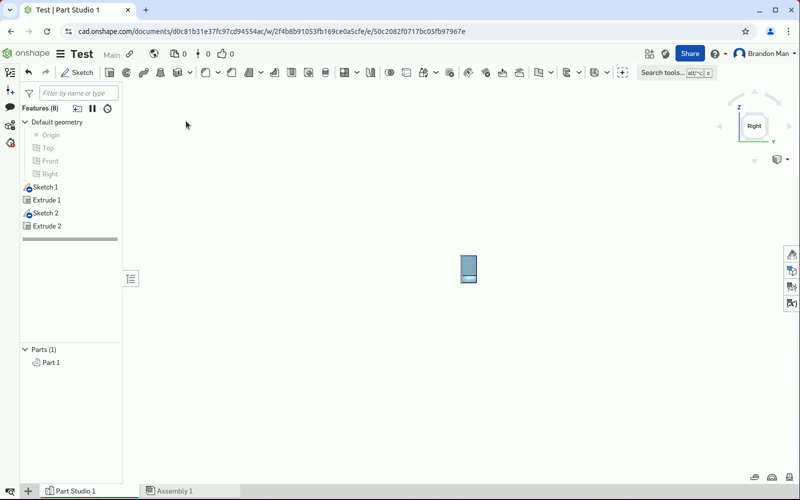
key(right, 2)
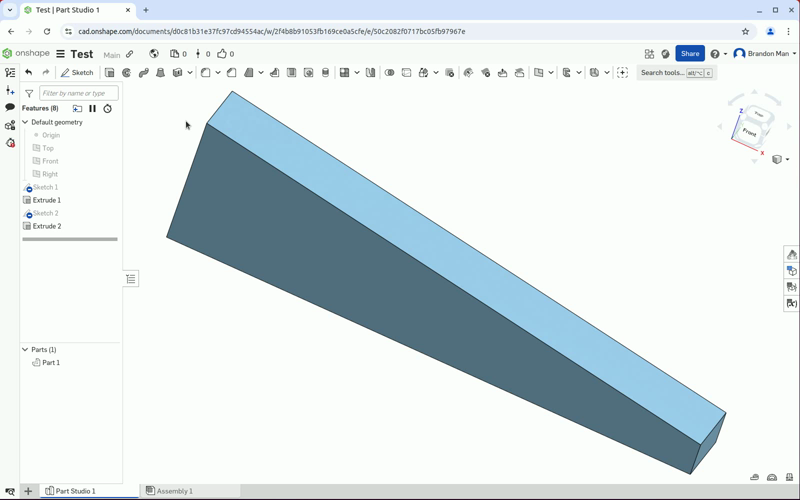
key(down, 2)
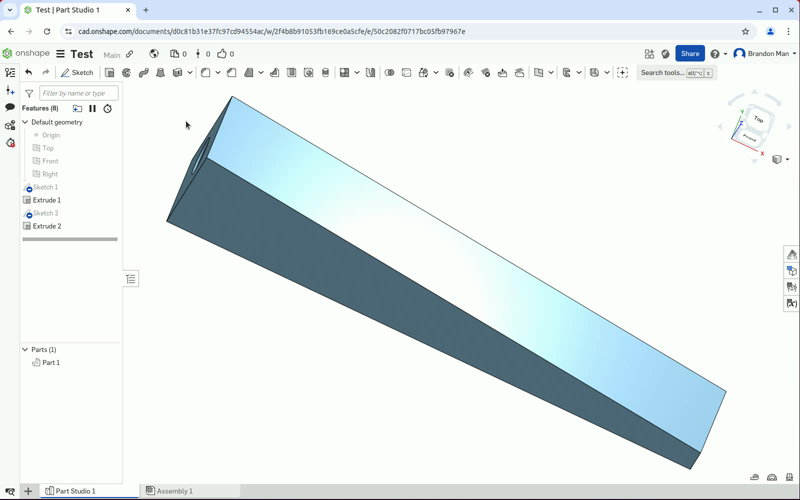
key(up, 2)
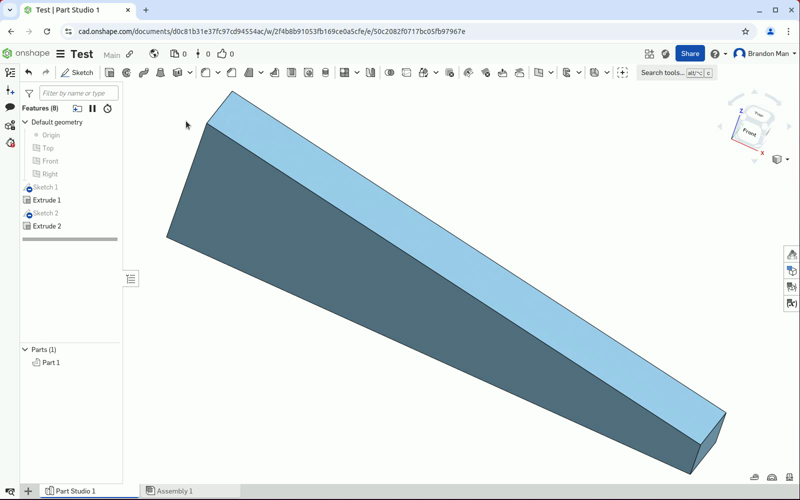
key(left, 2)
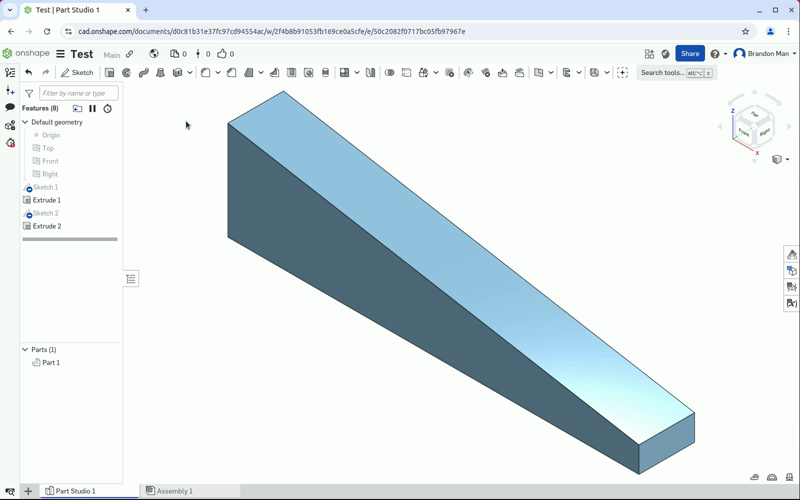
mouse_move(73, 189)
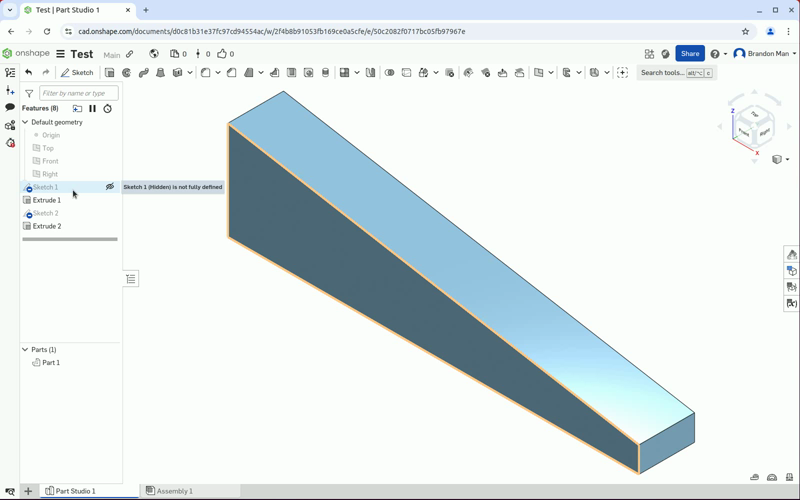
click(73, 189)